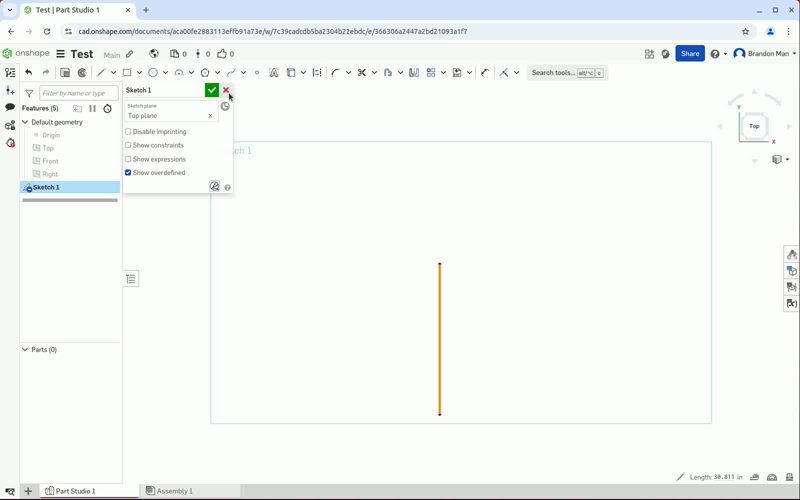
key(shift+h)
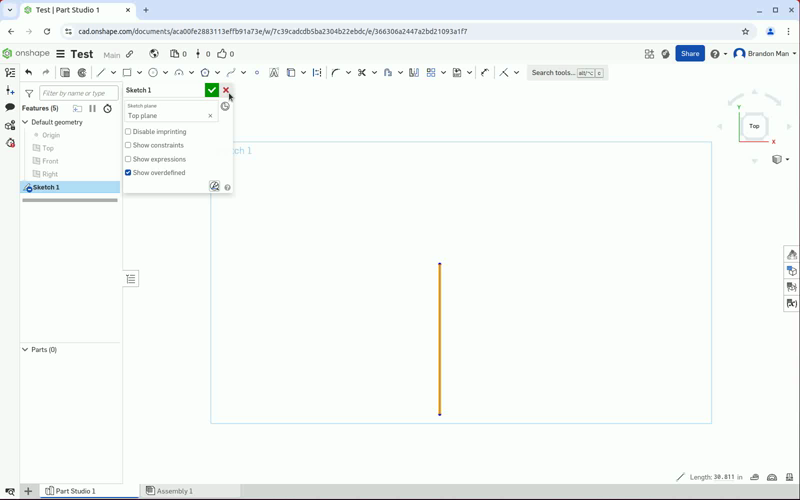
key(shift+s)
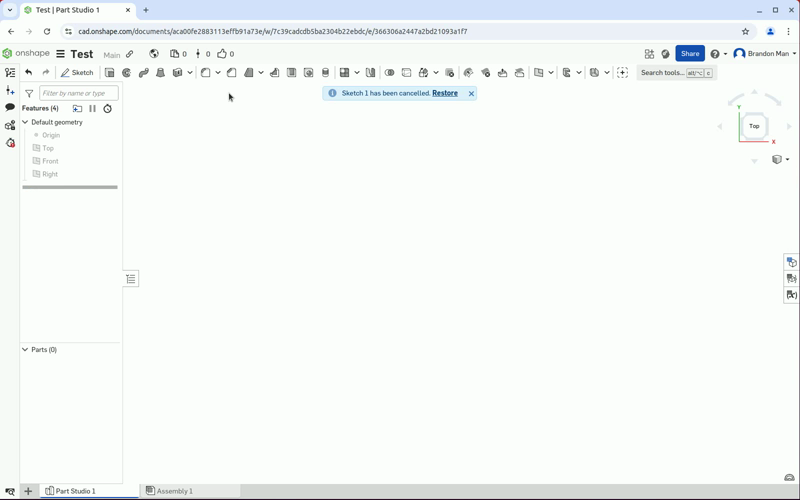
mouse_move(73, 150)
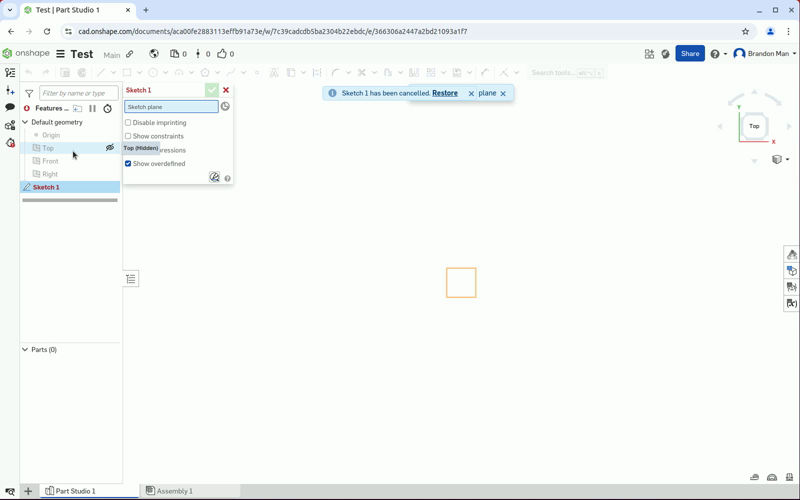
click(73, 150)
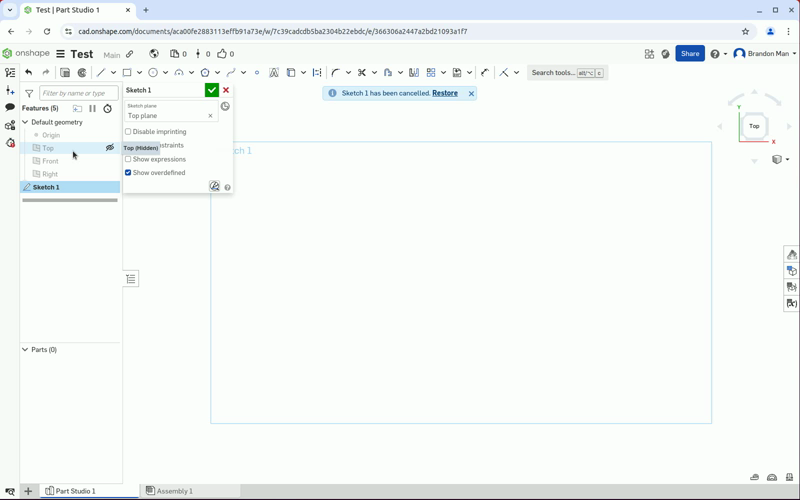
mouse_move(73, 352)
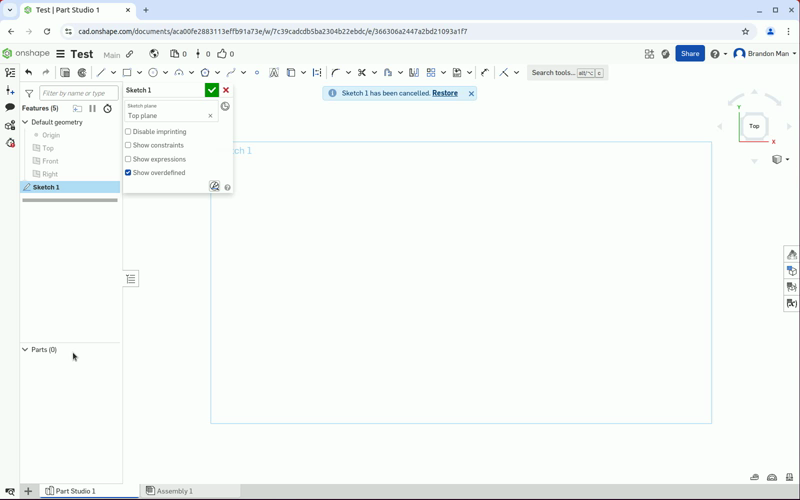
key(y)
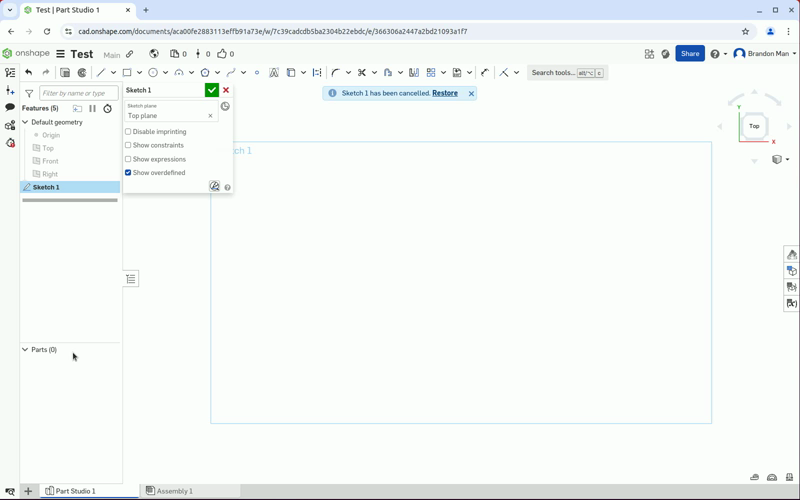
key(l)
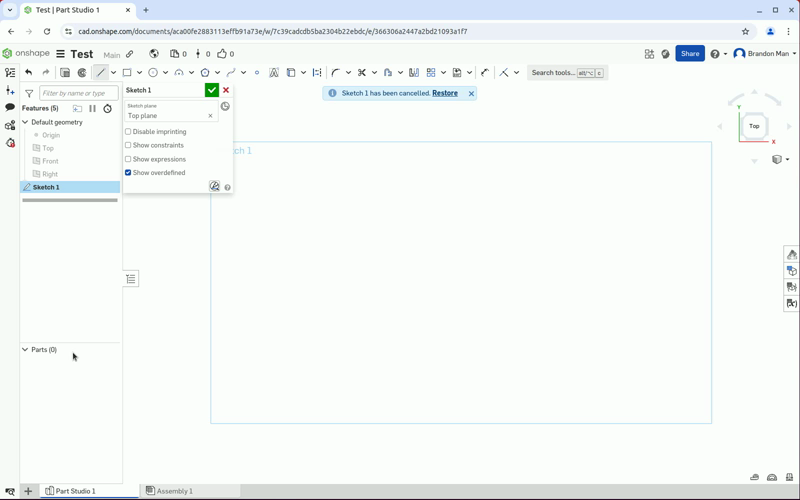
key_down(shift)
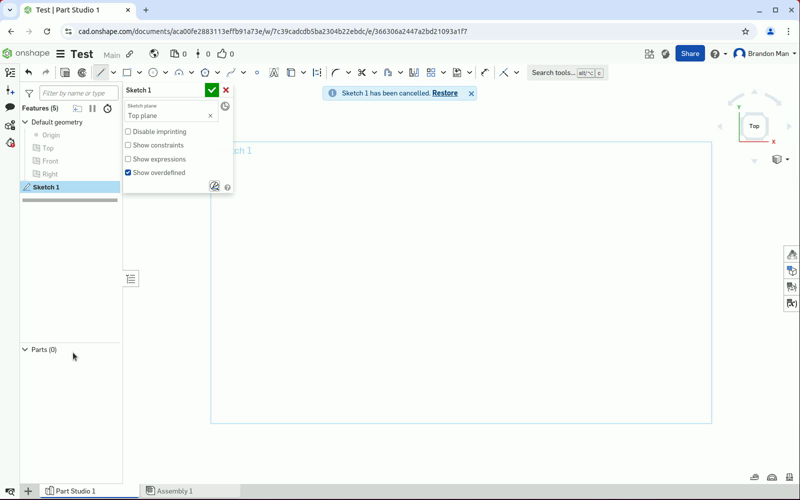
mouse_move(349, 376)
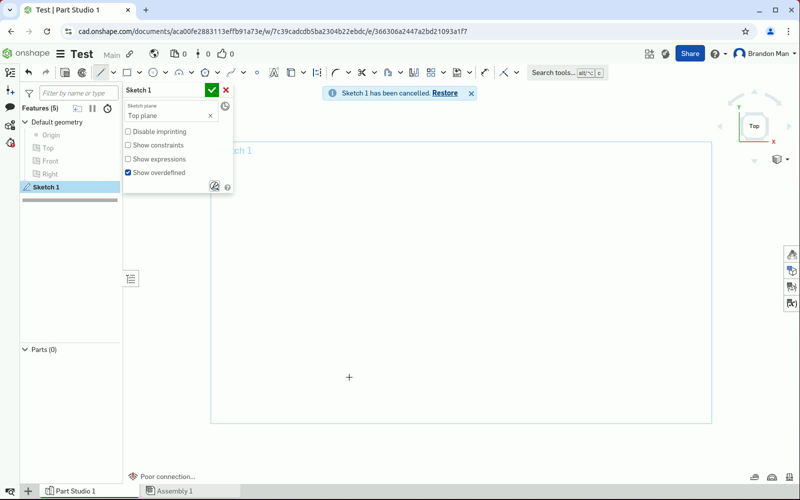
click(349, 376)
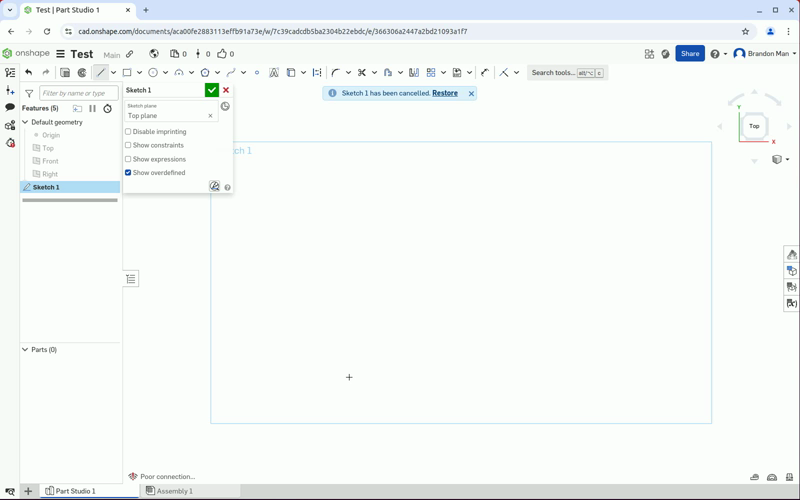
key_up(shift)
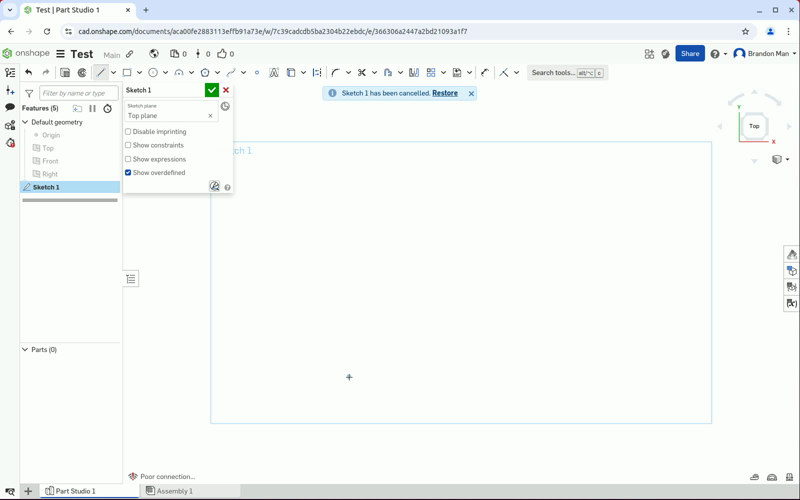
key_down(shift)
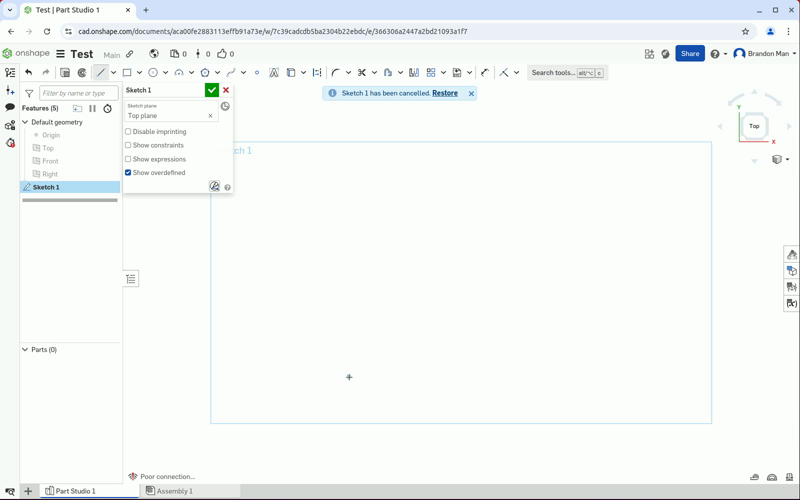
mouse_move(570, 376)
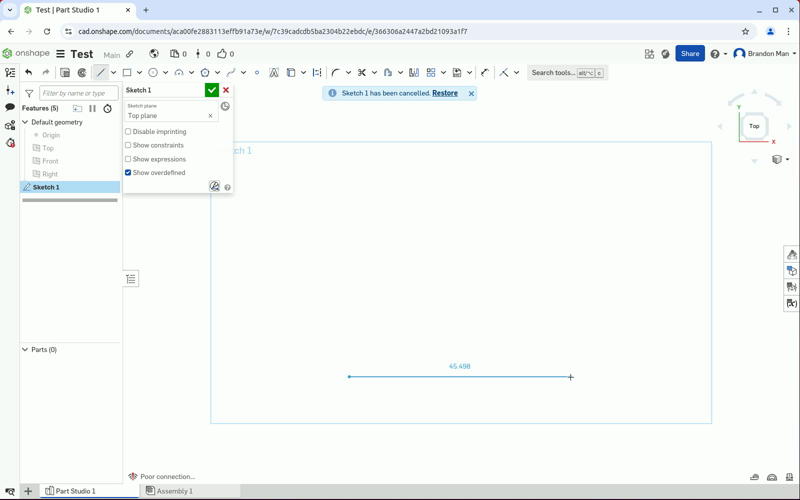
click(570, 376)
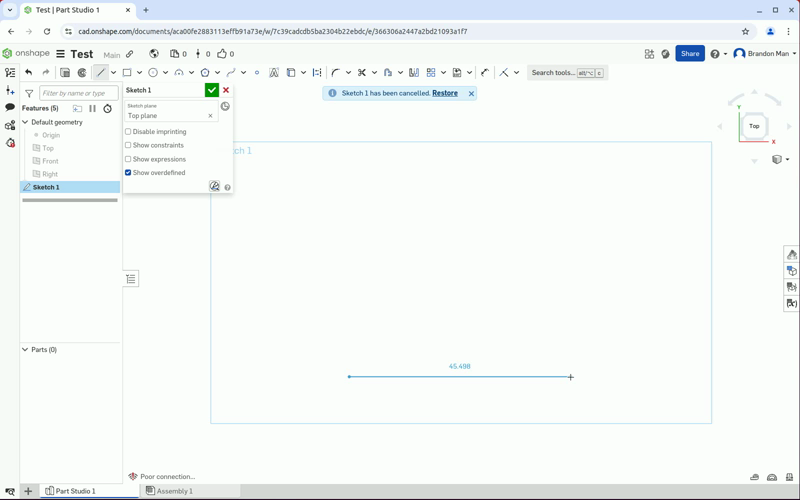
key_up(shift)
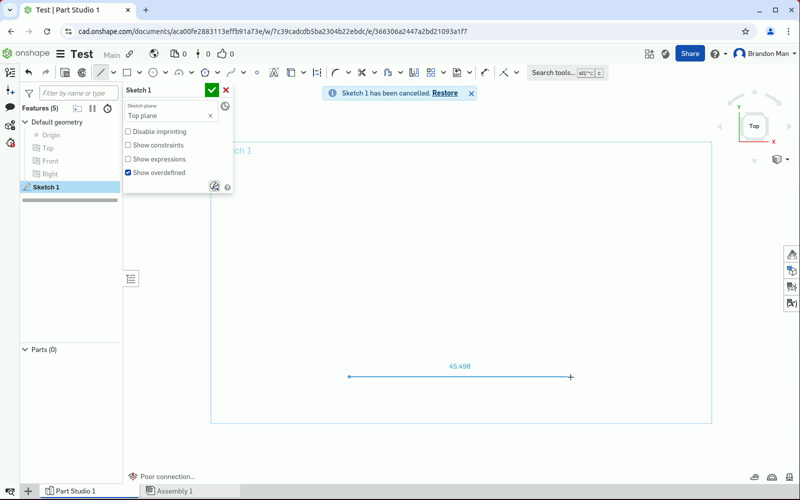
key_down(shift)
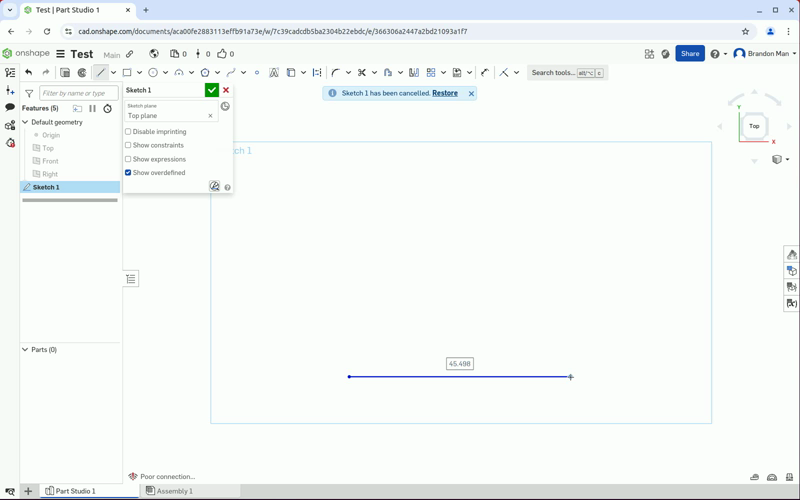
mouse_move(570, 190)
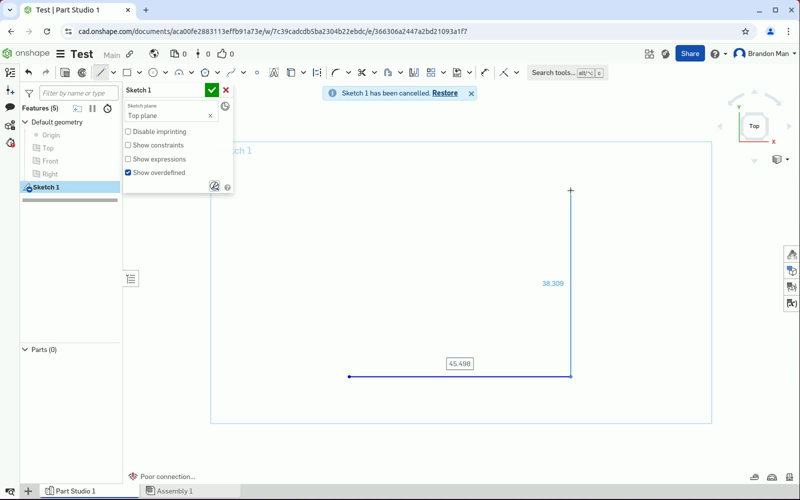
click(570, 190)
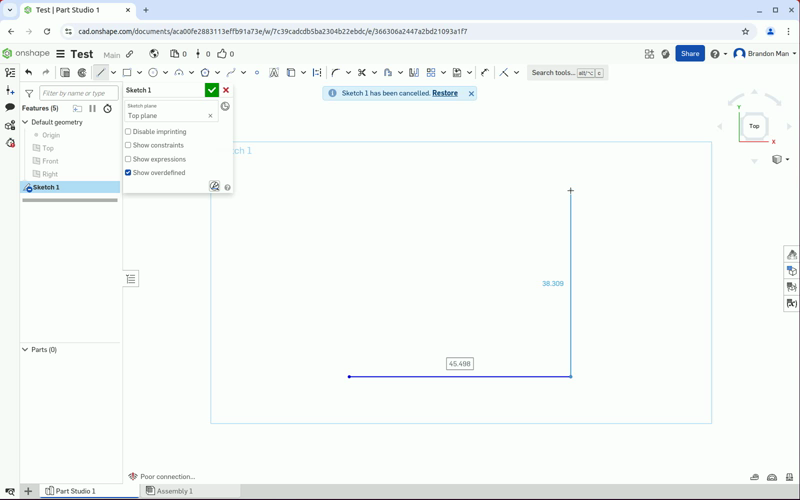
key_up(shift)
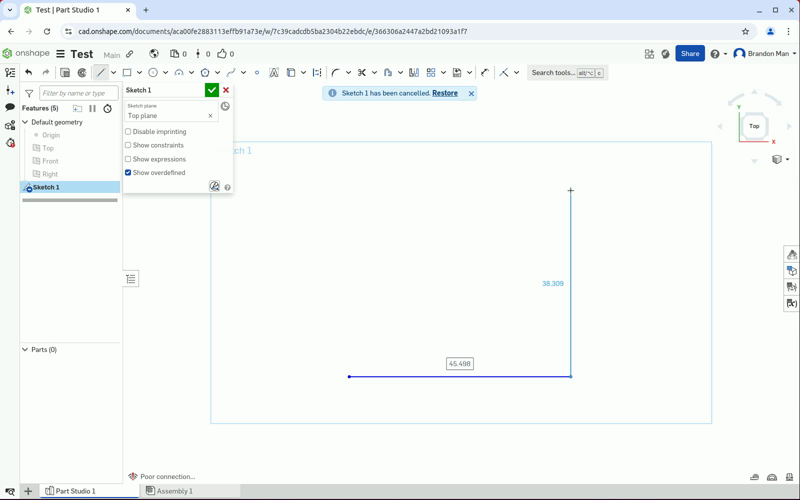
key_down(shift)
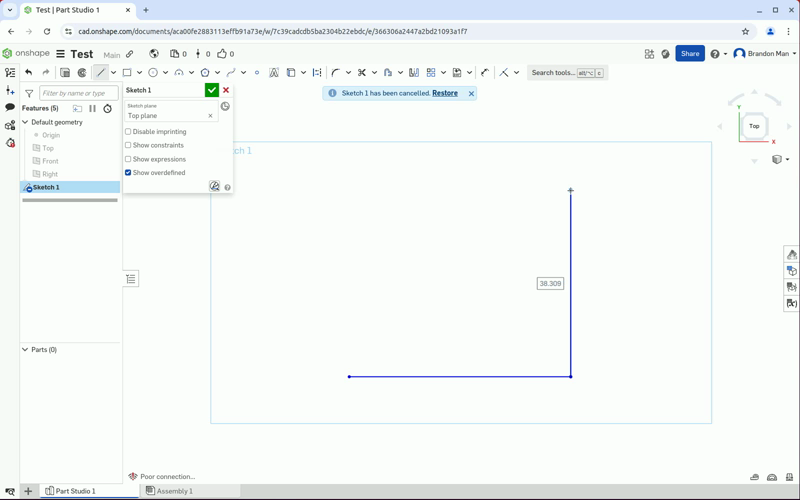
mouse_move(349, 190)
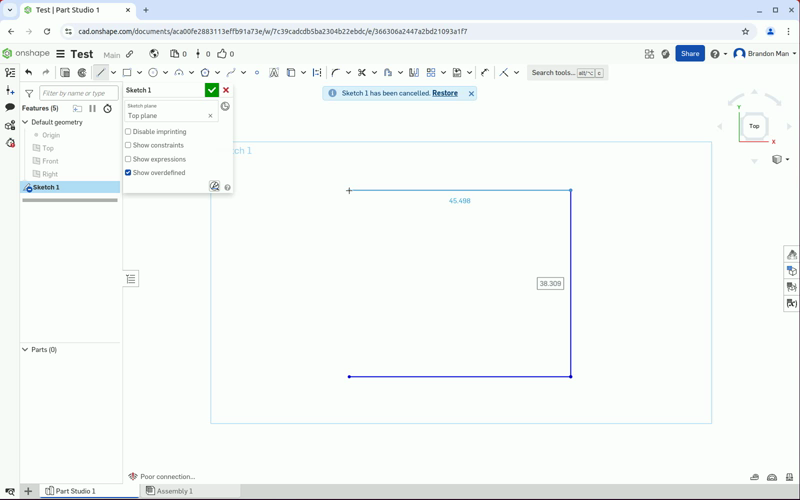
click(349, 190)
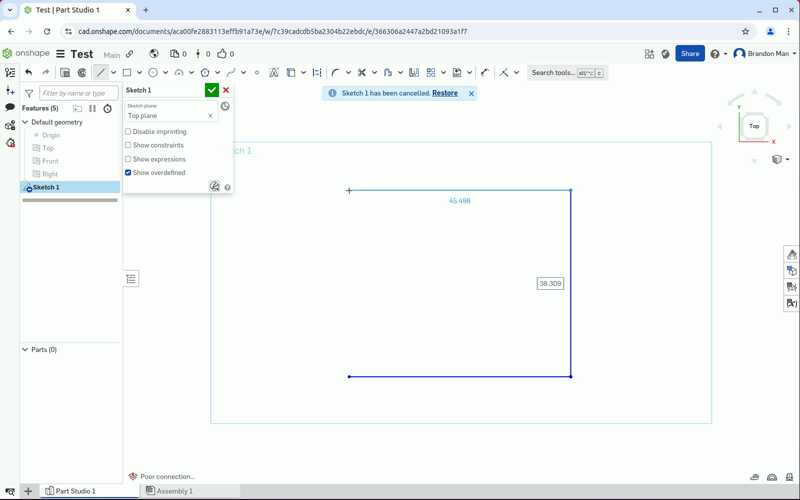
key_up(shift)
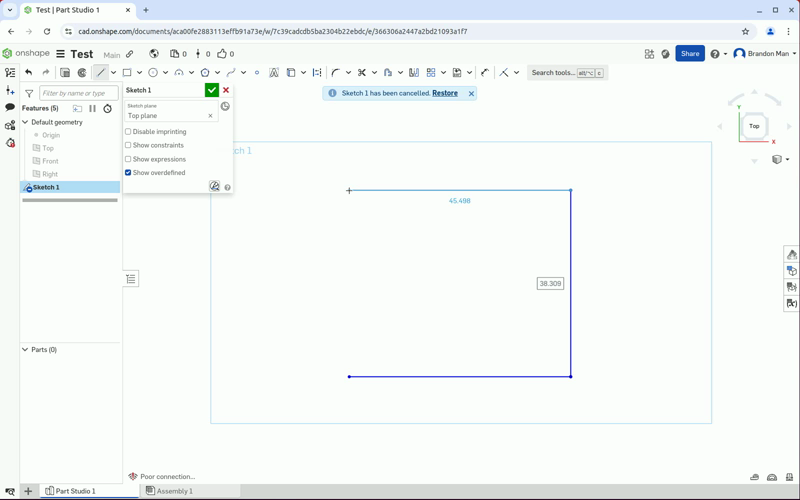
key_down(shift)
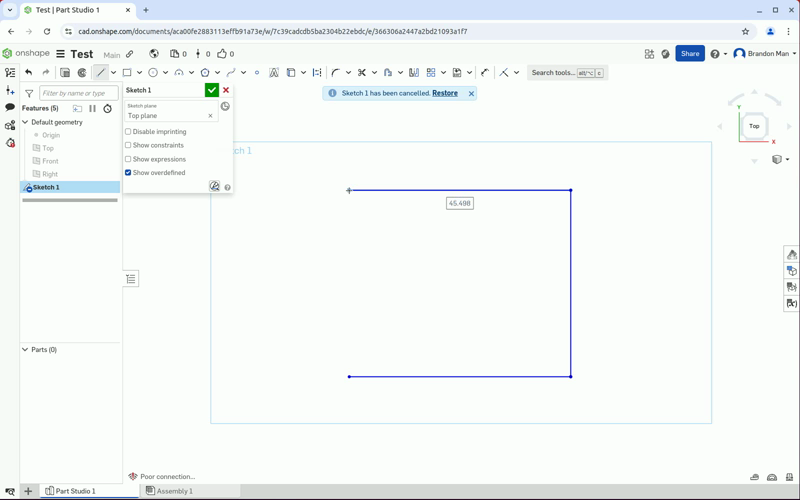
mouse_move(349, 376)
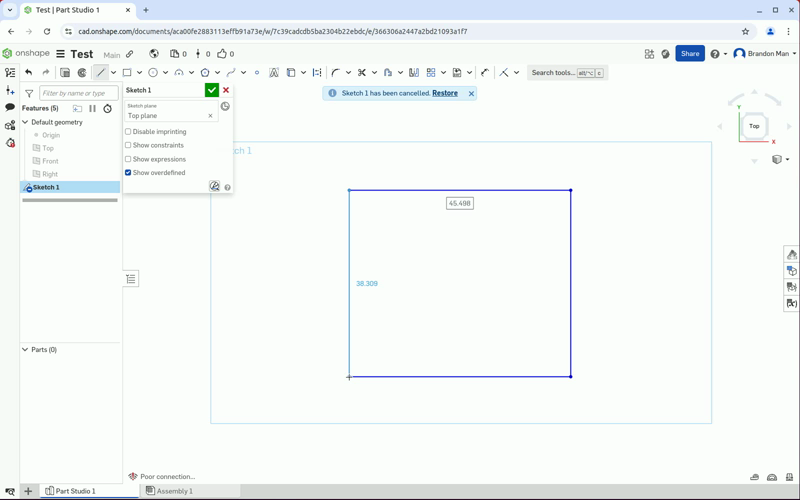
key_up(shift)
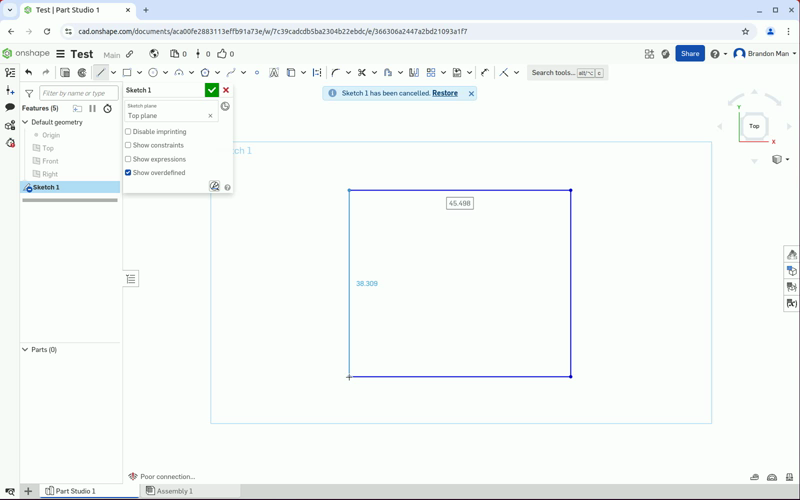
click(349, 376)
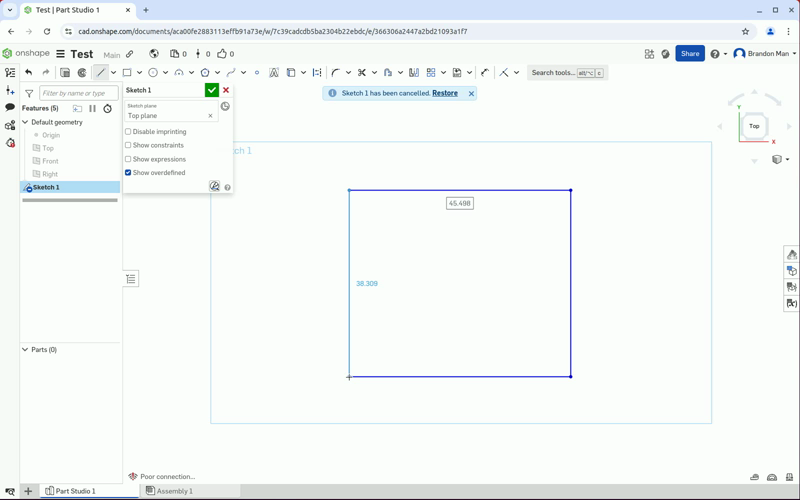
key(esc)
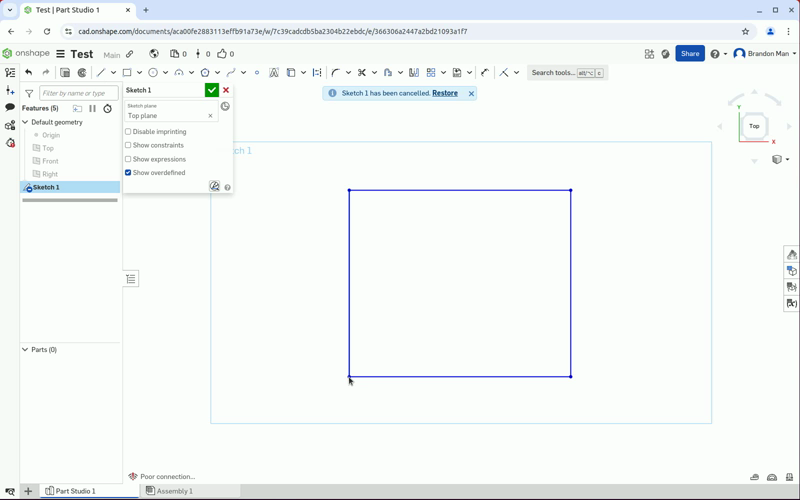
mouse_move(403, 323)
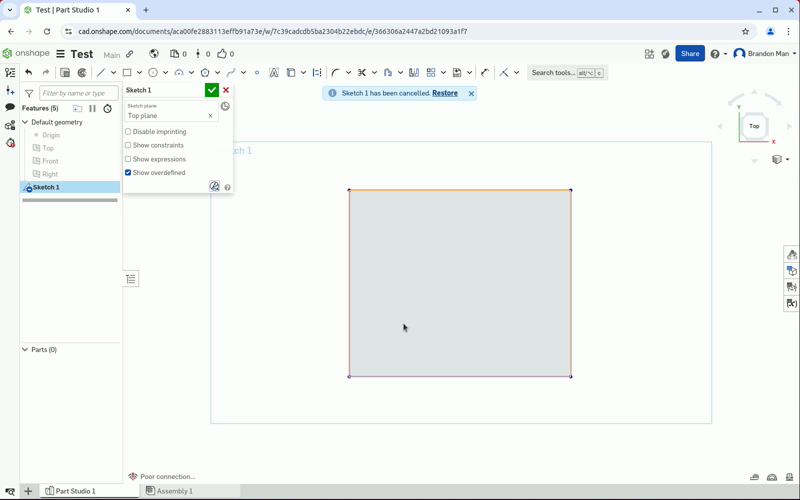
click(403, 323)
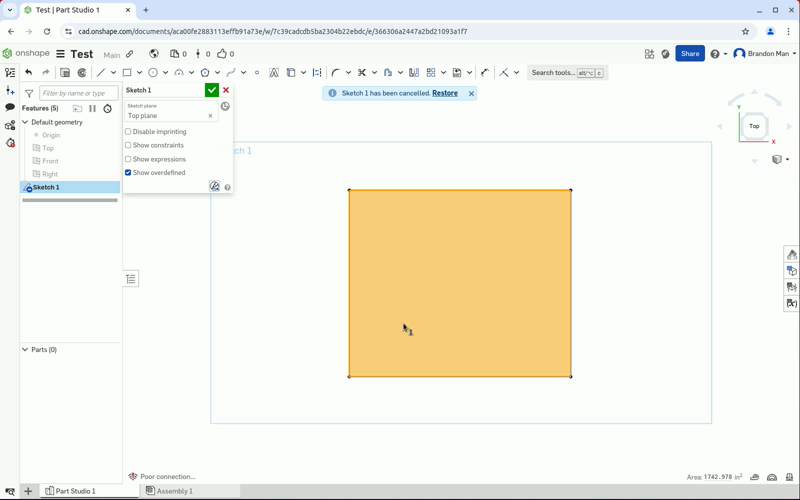
mouse_move(73, 352)
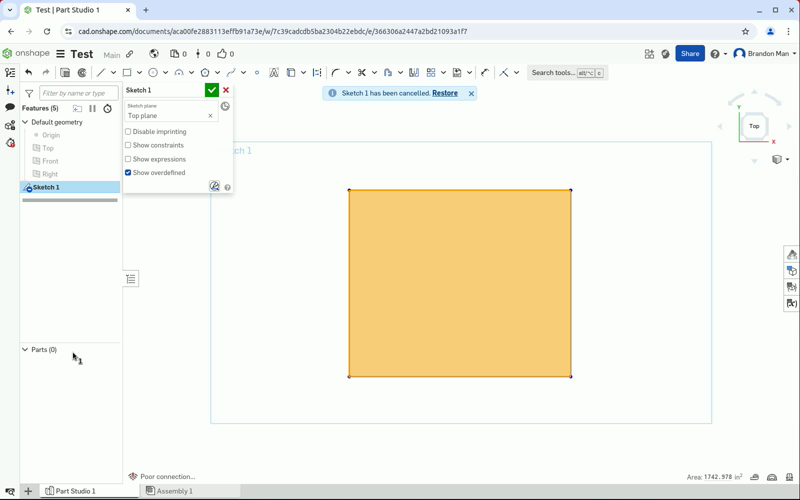
key(shift+y)
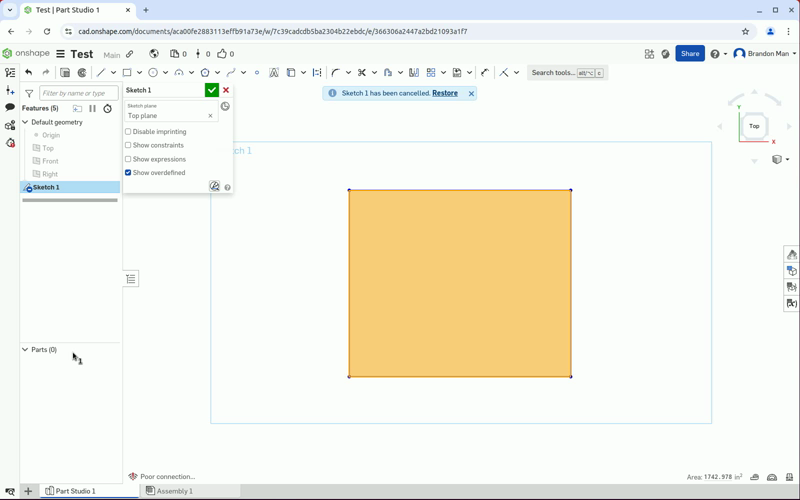
key(shift+e)
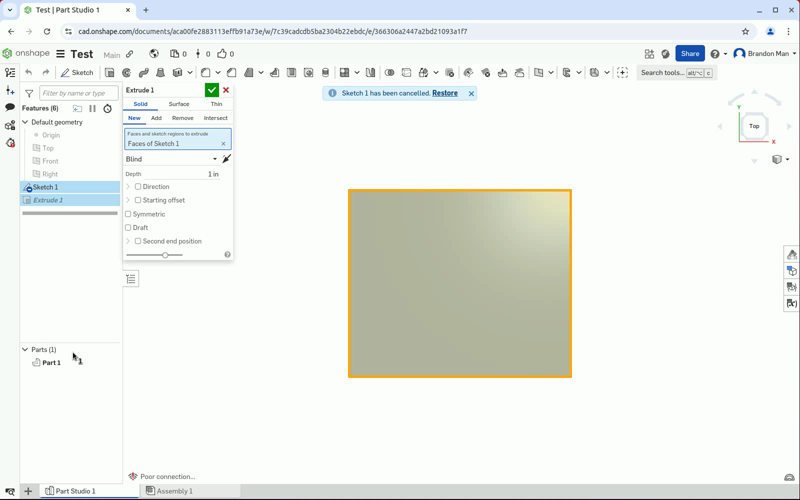
mouse_move(143, 106)
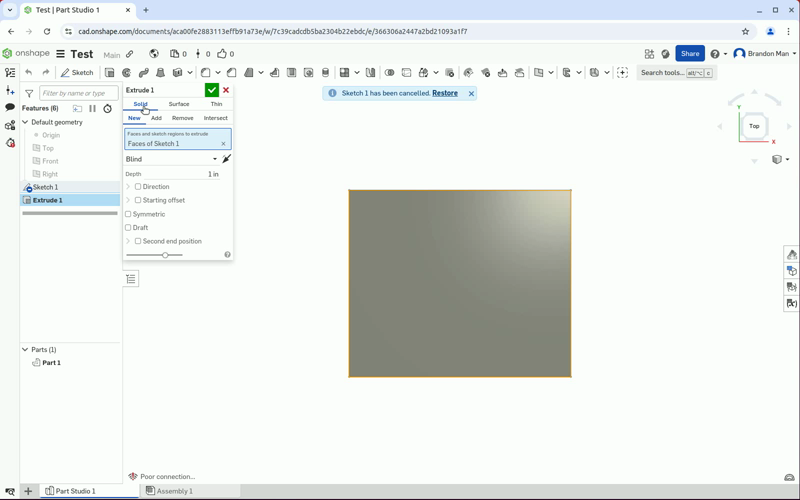
click(143, 106)
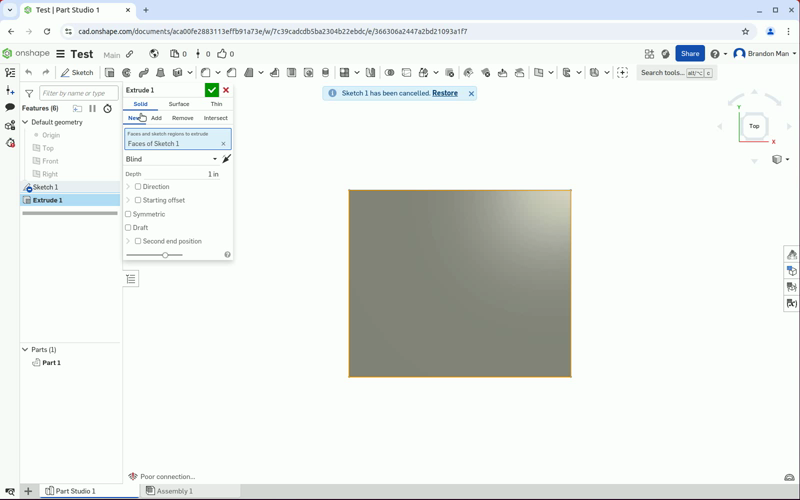
mouse_move(137, 120)
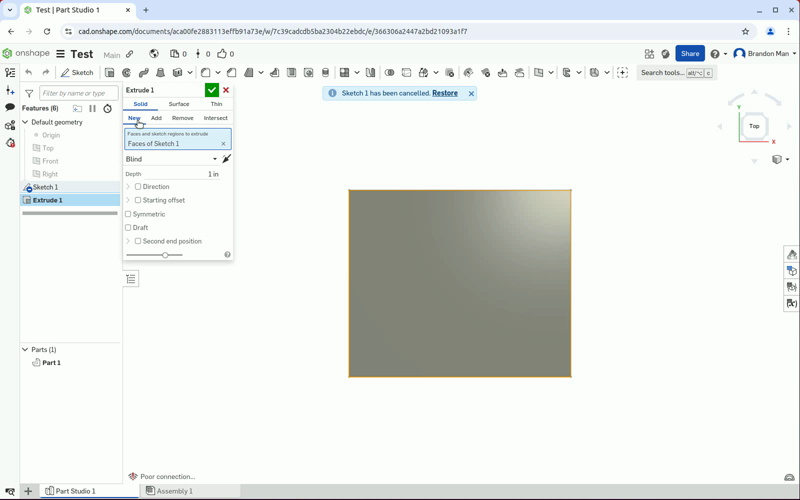
click(137, 120)
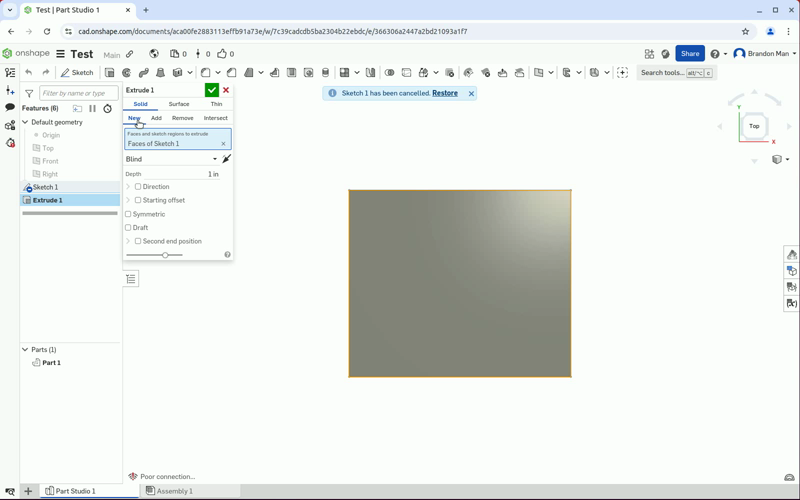
key(tab, 4)
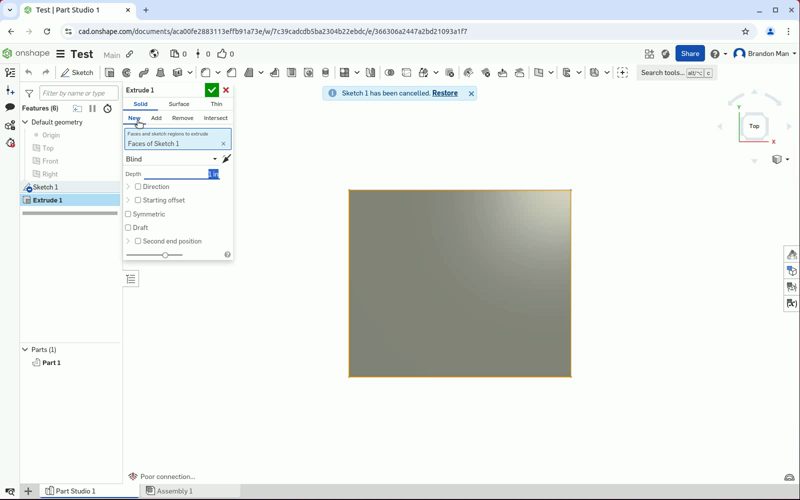
text(11.795)
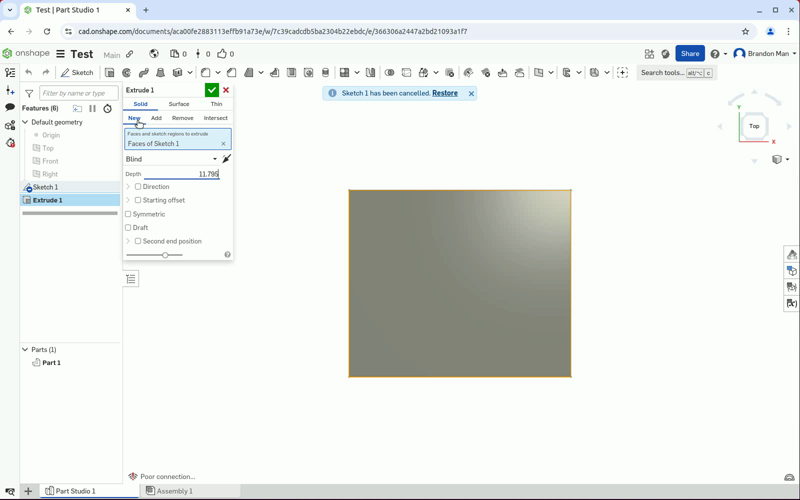
key(enter)
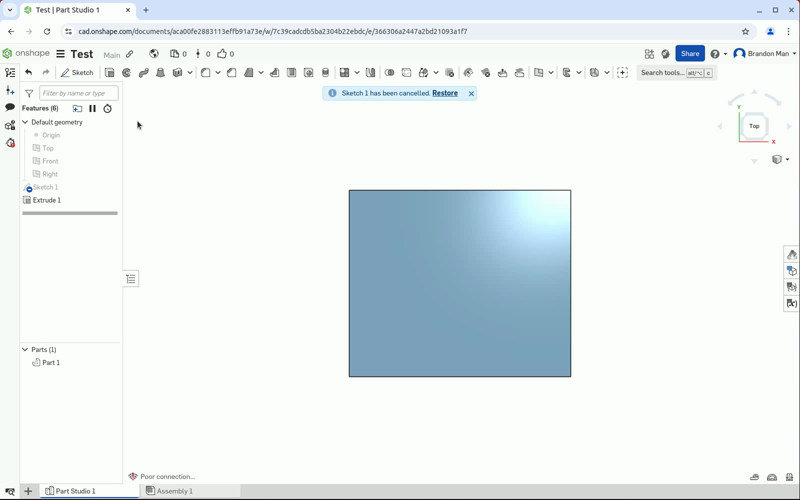
key(shift+h)
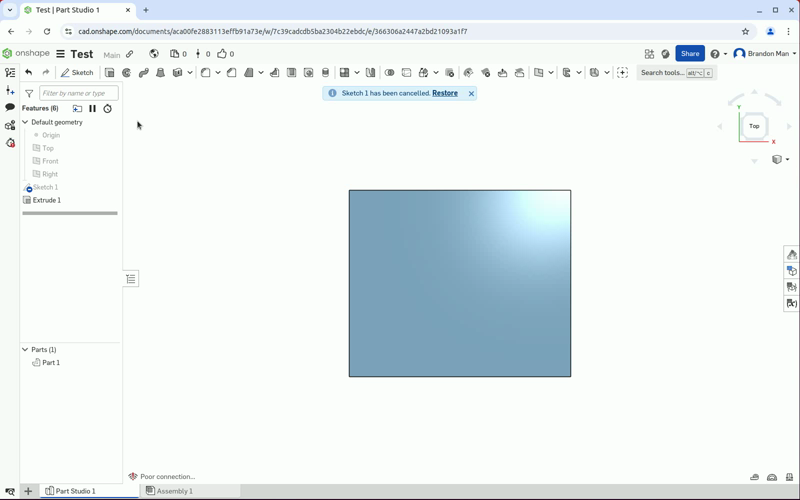
key(shift+h)
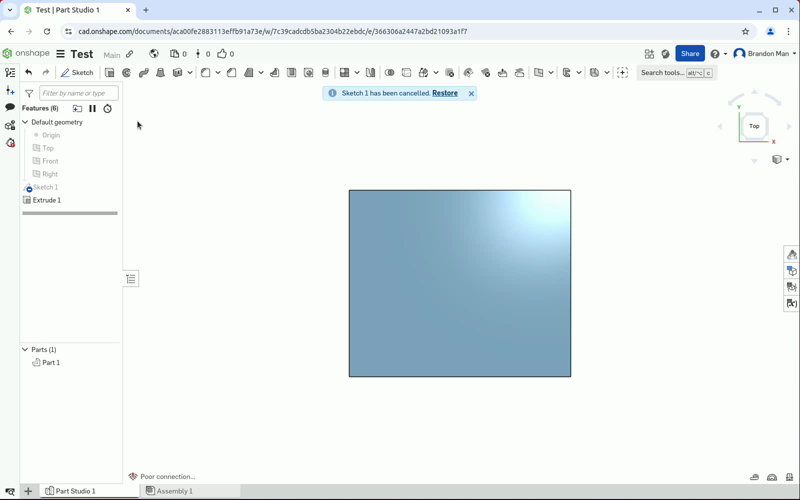
mouse_move(73, 189)
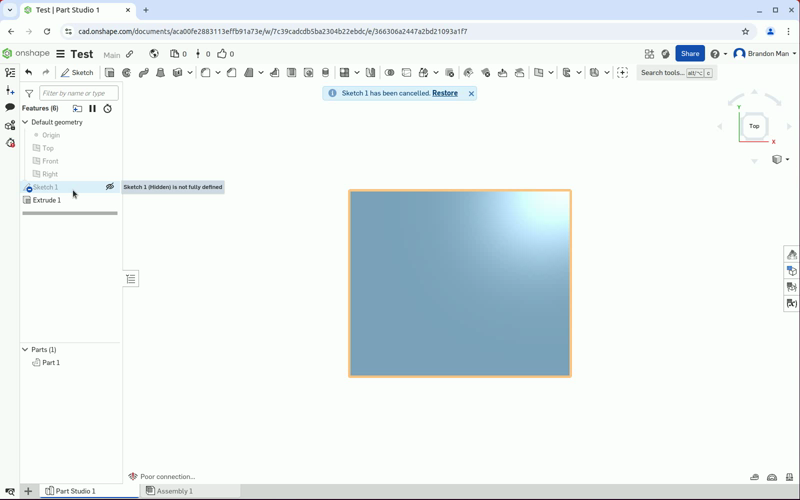
click(73, 189)
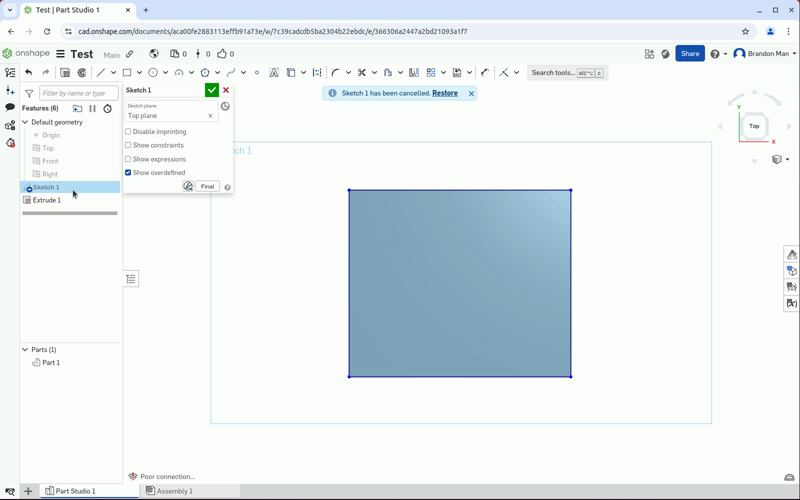
mouse_move(229, 92)
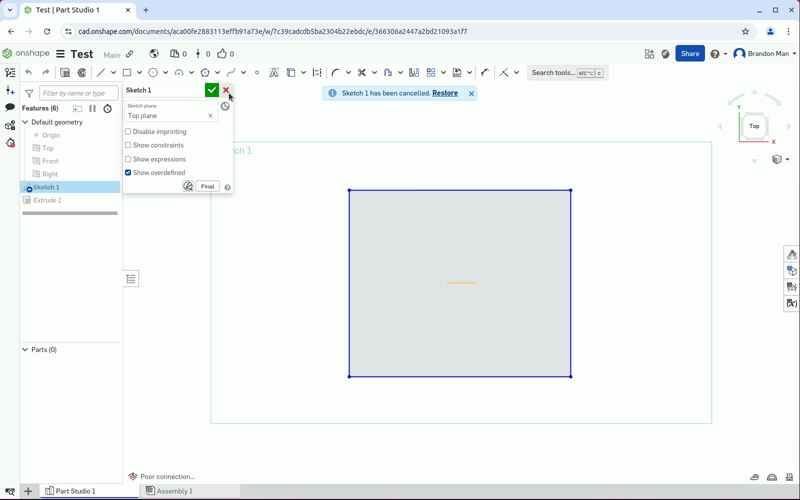
click(229, 92)
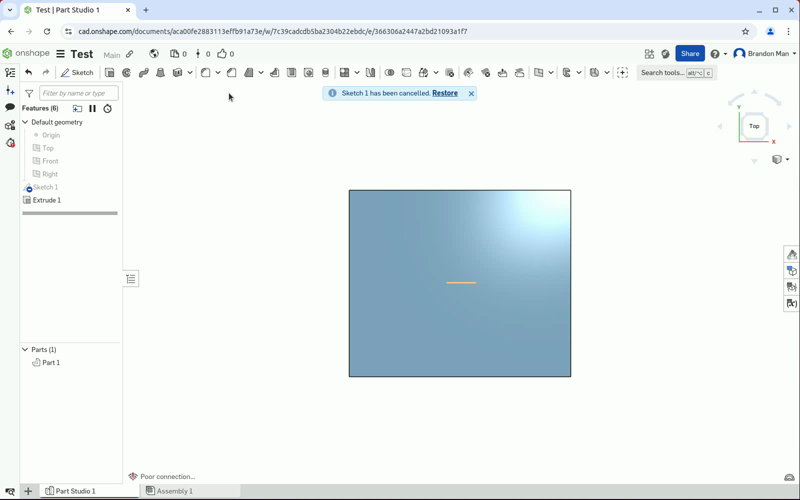
mouse_move(541, 75)
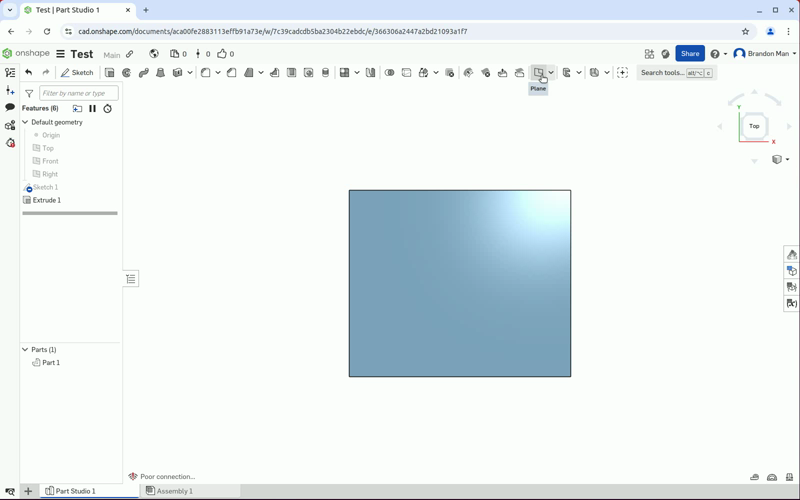
click(541, 75)
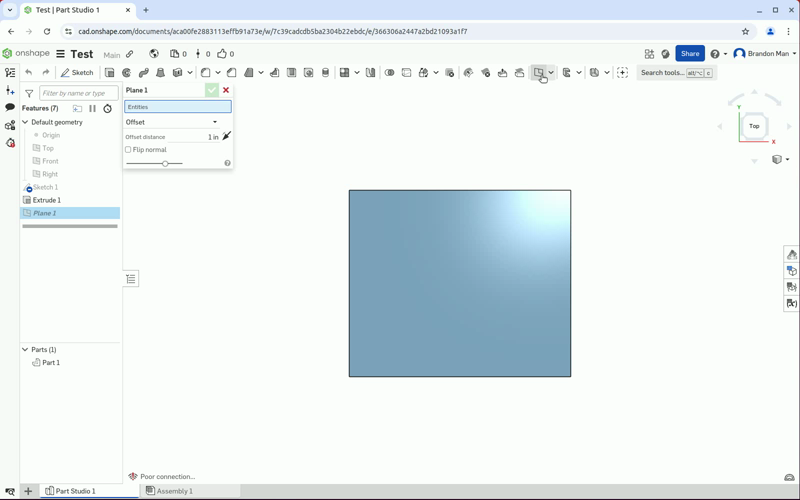
mouse_move(73, 150)
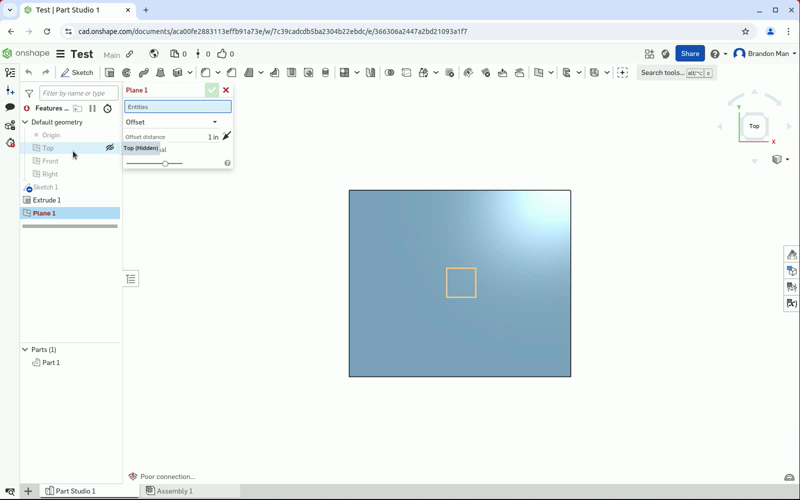
click(73, 150)
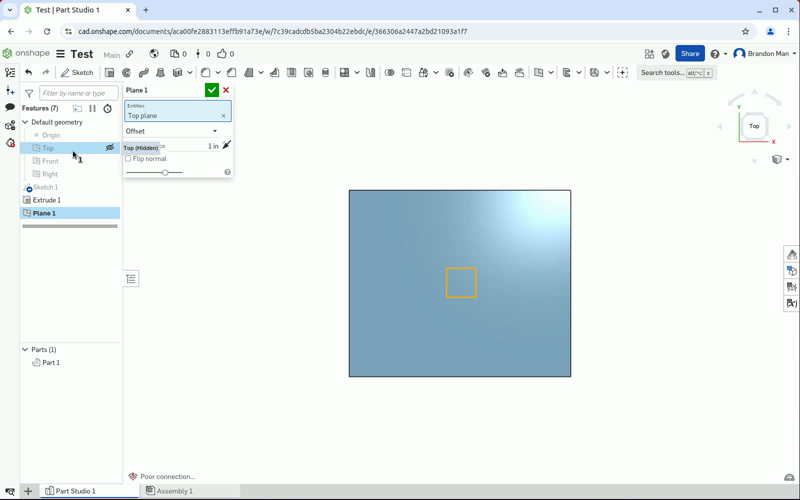
key(tab, 2)
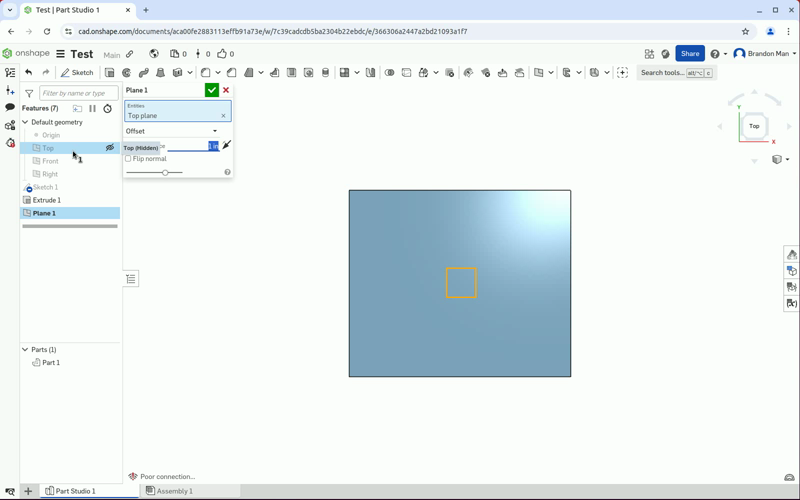
text(11.801)
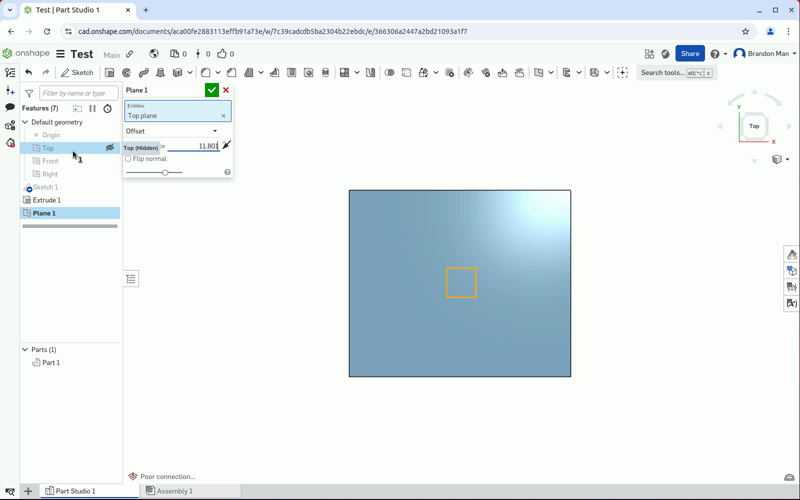
key(enter, 2)
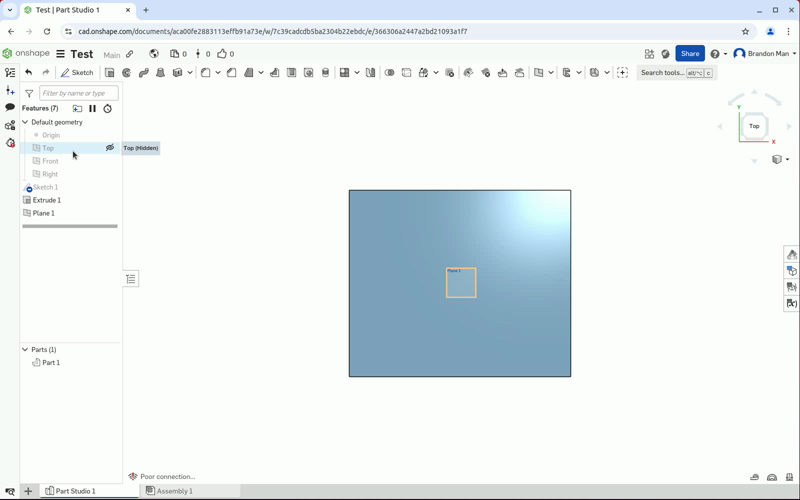
key(shift+s)
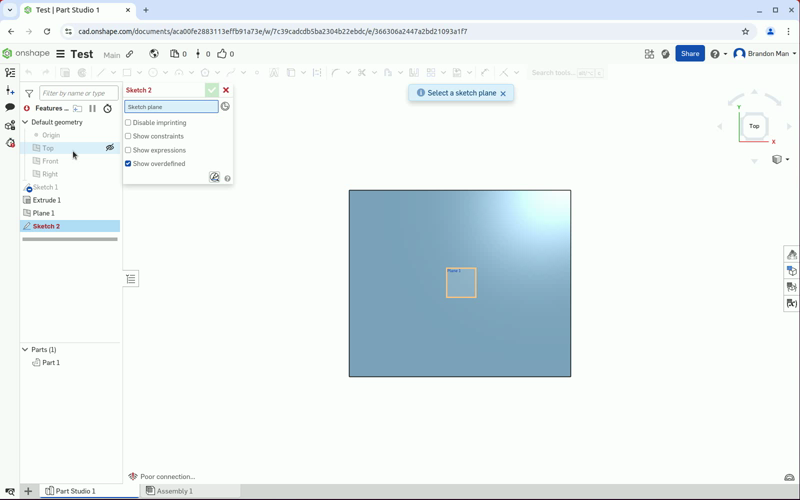
mouse_move(73, 215)
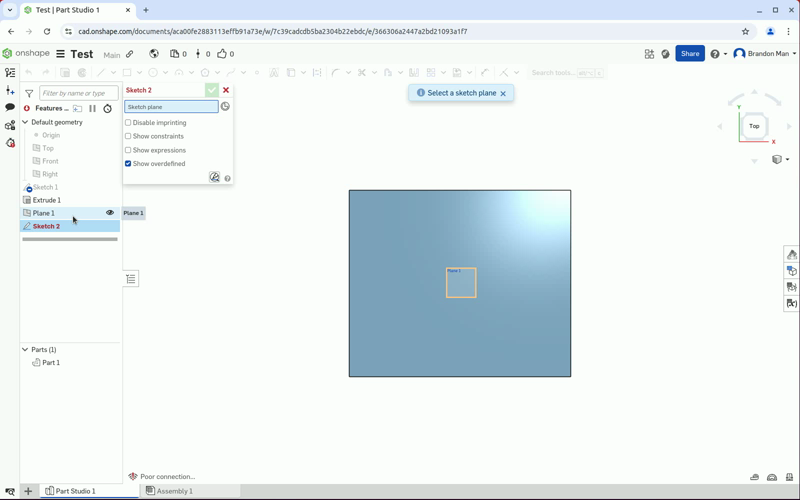
click(73, 215)
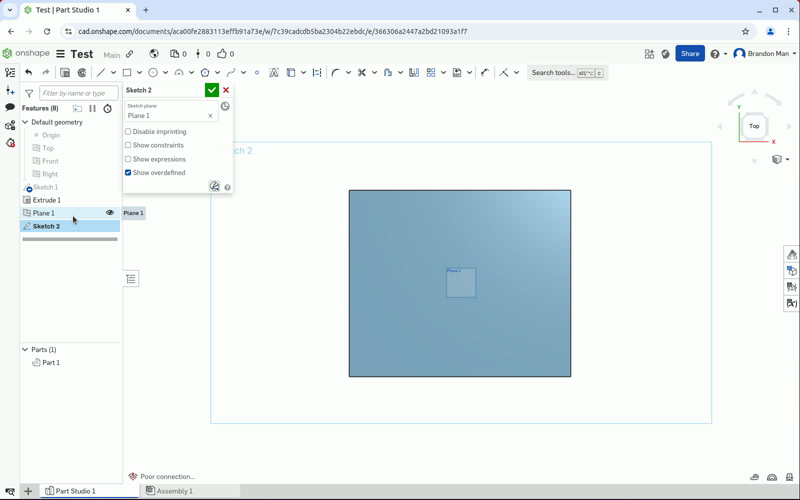
mouse_move(73, 352)
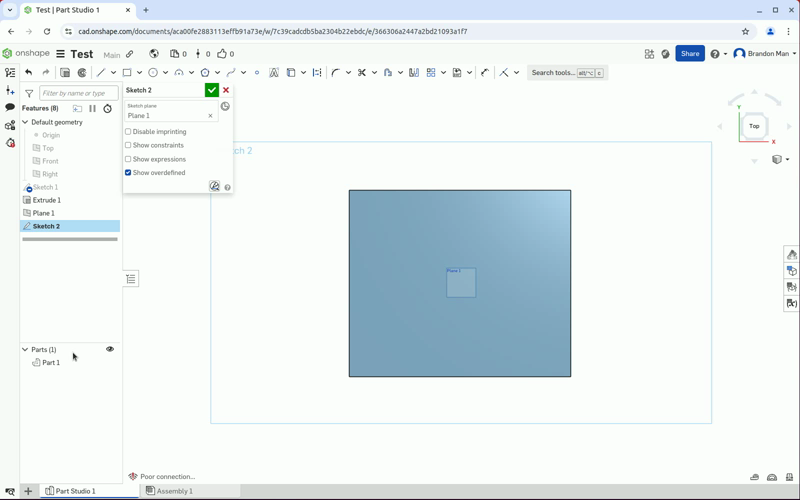
key(y)
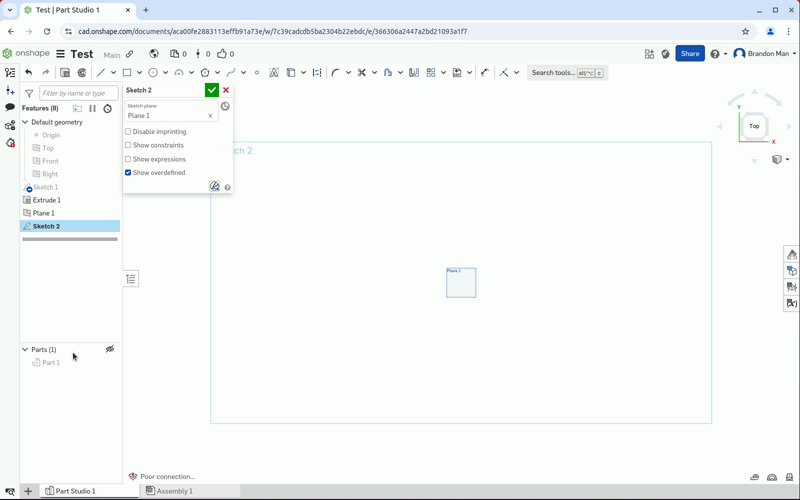
key(c)
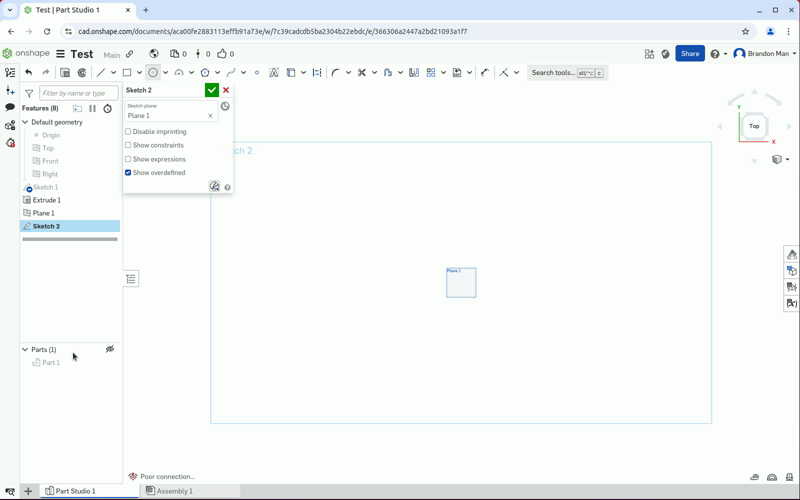
key_down(shift)
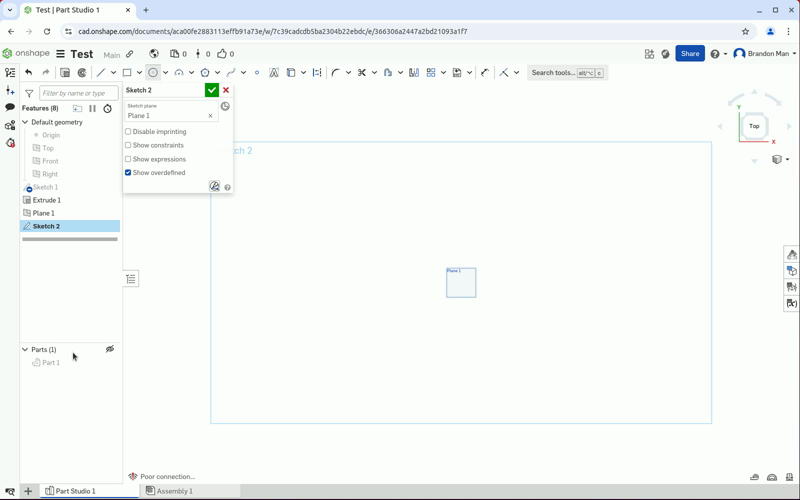
mouse_move(460, 282)
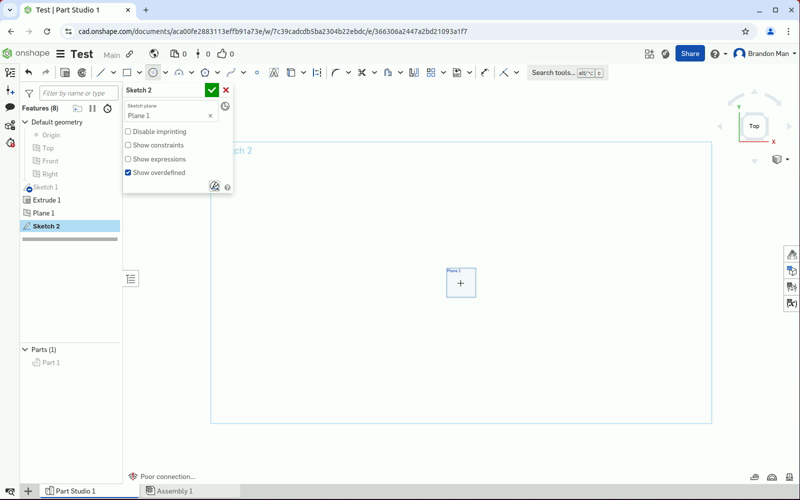
click(460, 282)
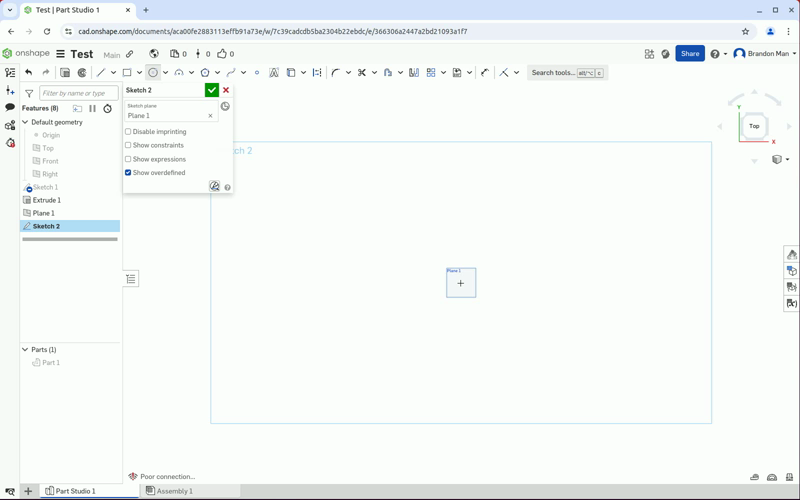
key_up(shift)
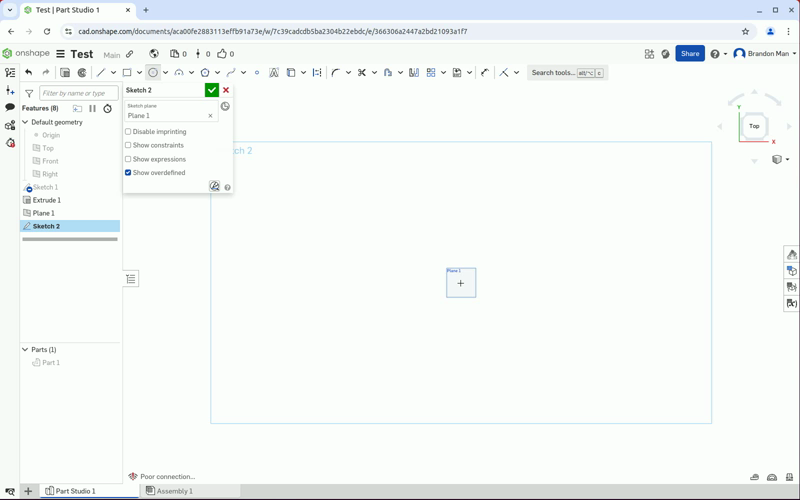
mouse_move(503, 282)
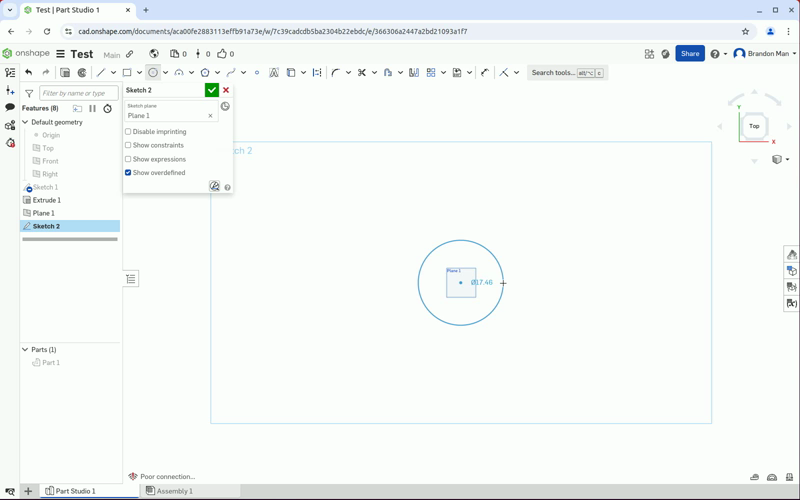
click(503, 282)
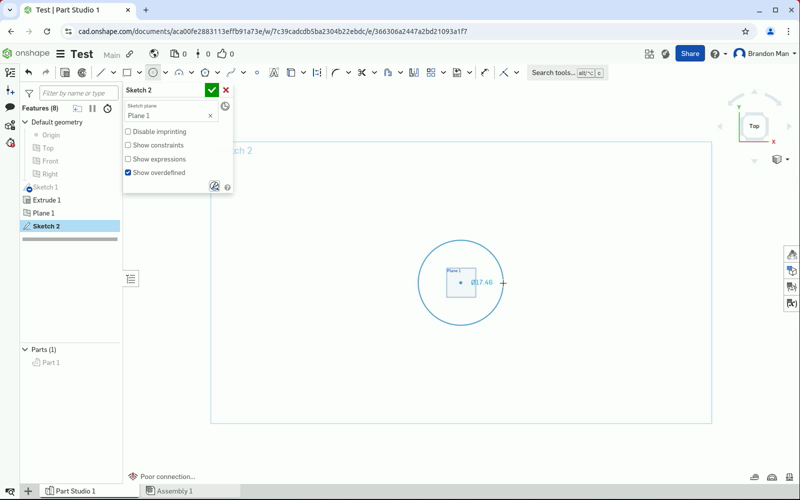
key(esc)
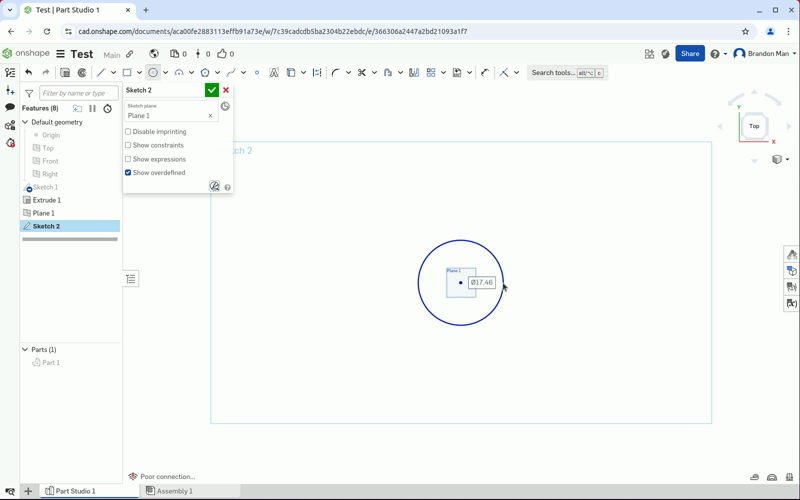
mouse_move(463, 285)
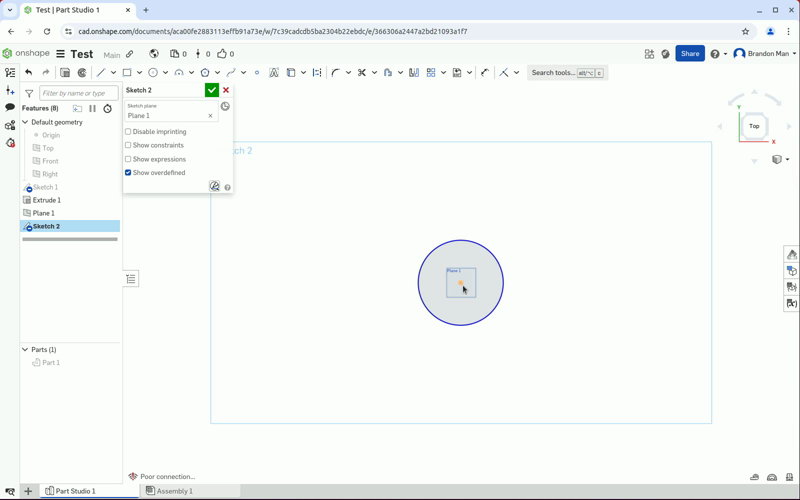
click(463, 285)
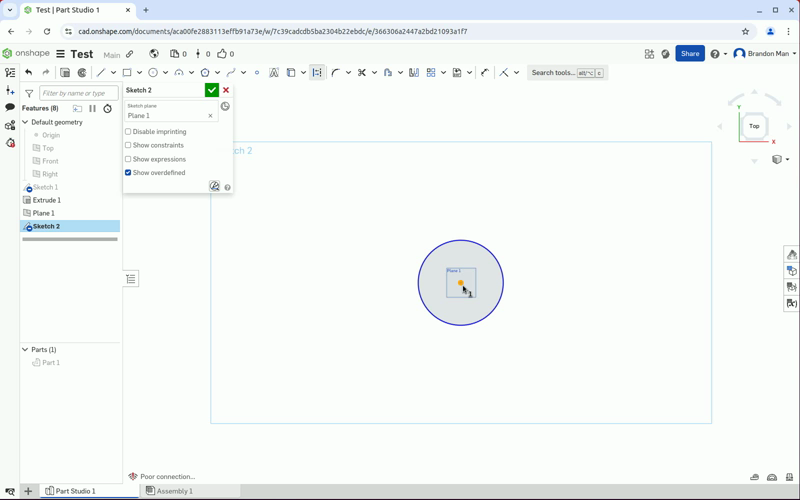
mouse_move(73, 352)
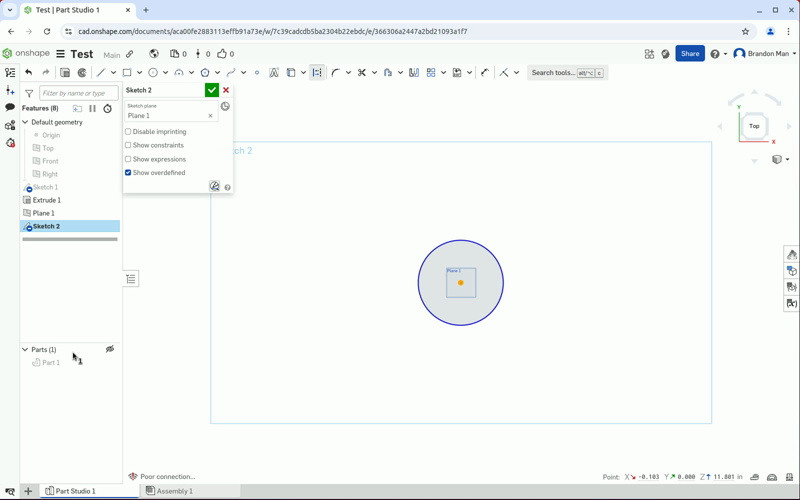
key(shift+y)
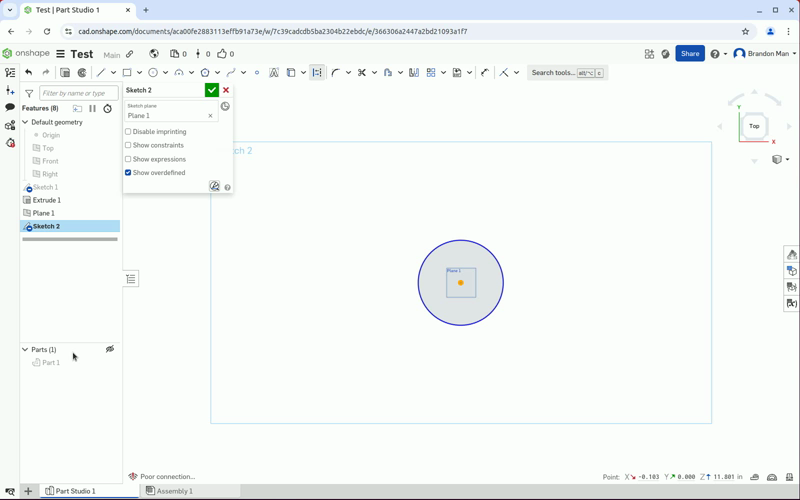
key(shift+e)
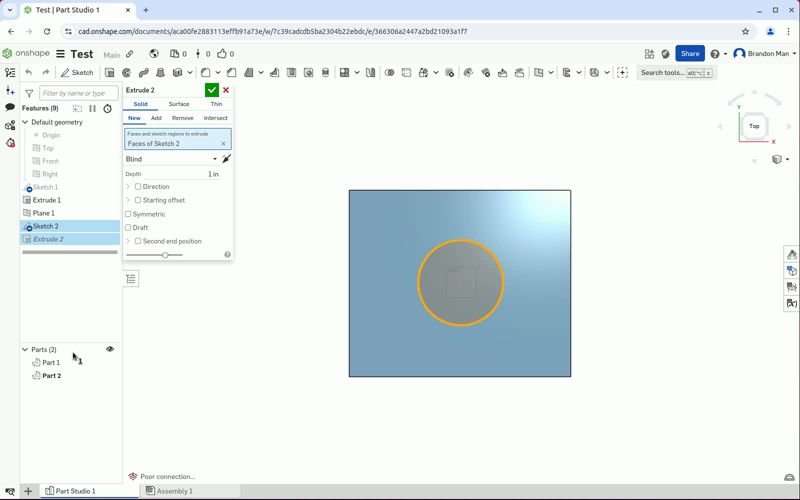
mouse_move(143, 106)
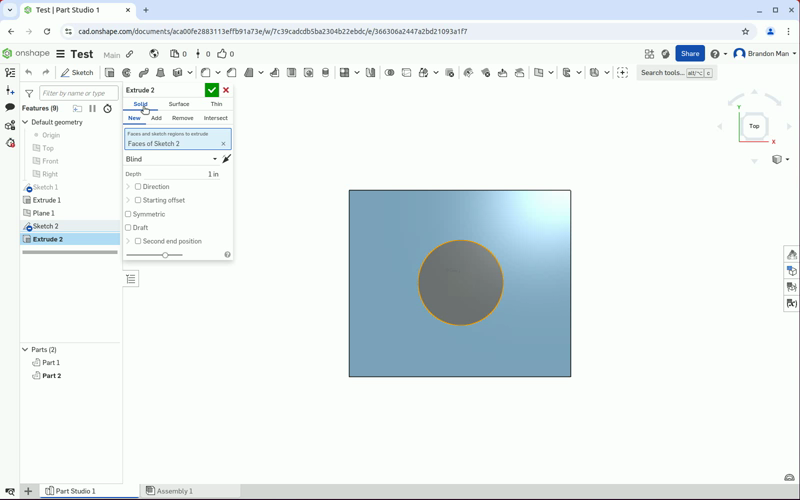
click(143, 106)
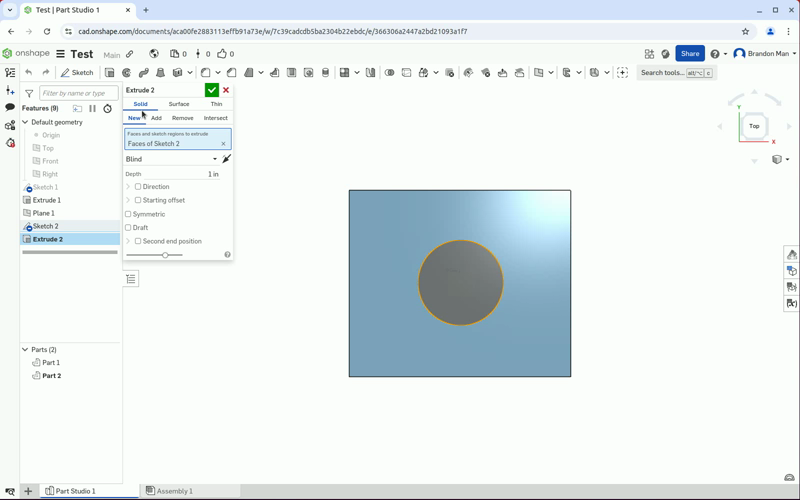
mouse_move(137, 120)
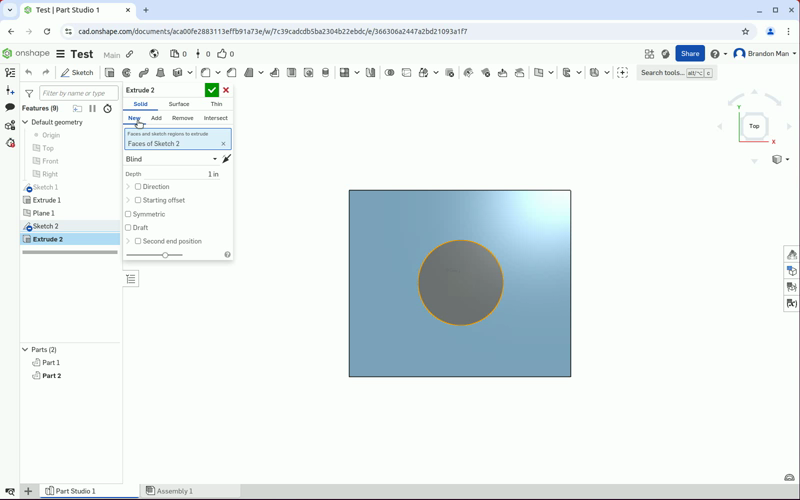
click(137, 120)
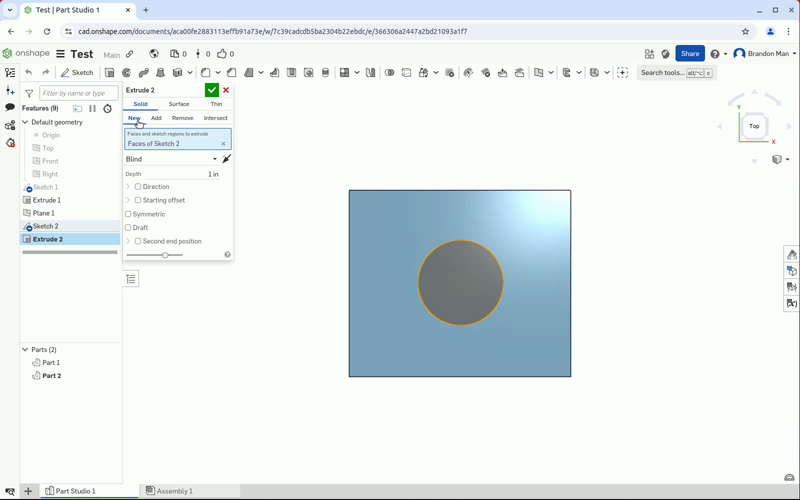
key(tab, 4)
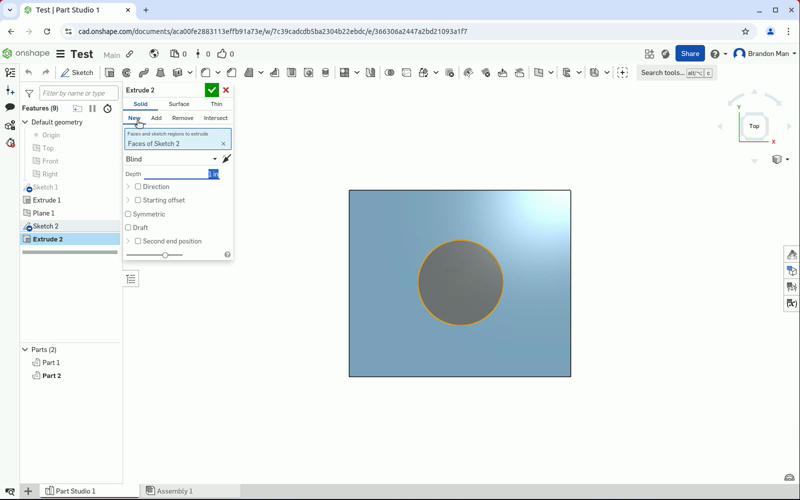
text(11.795)
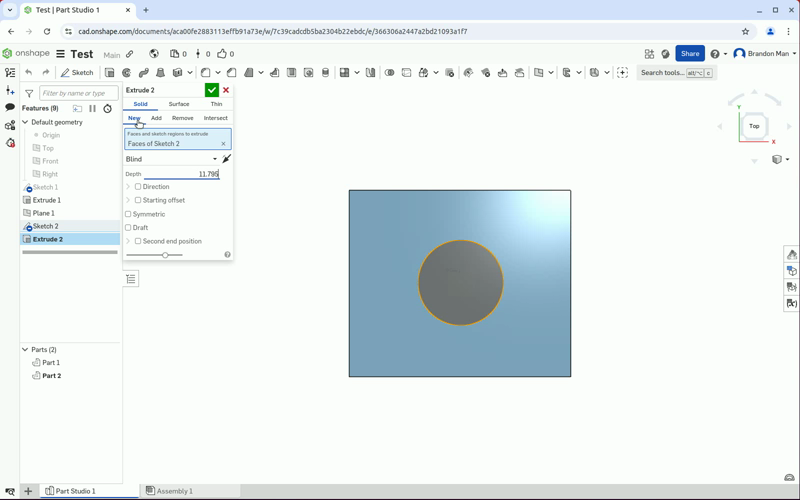
key(enter)
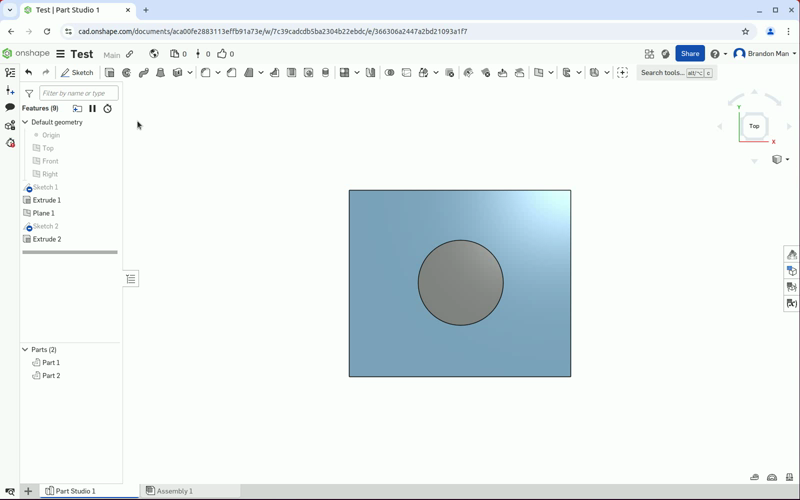
key(shift+h)
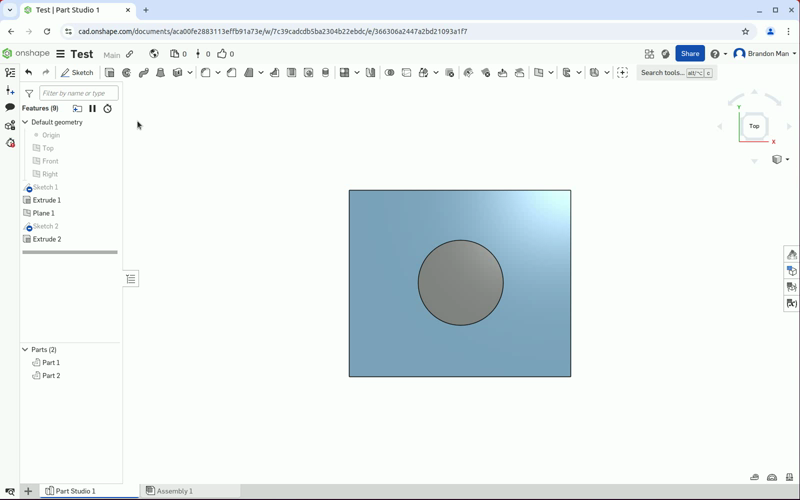
key(shift+h)
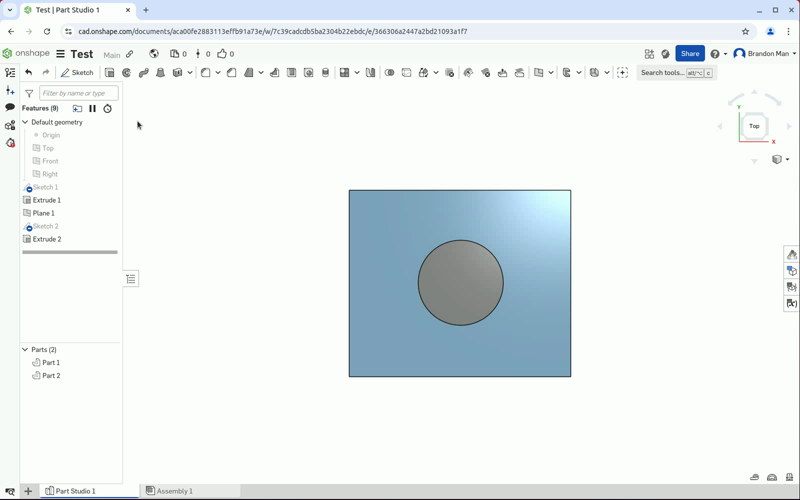
mouse_move(73, 189)
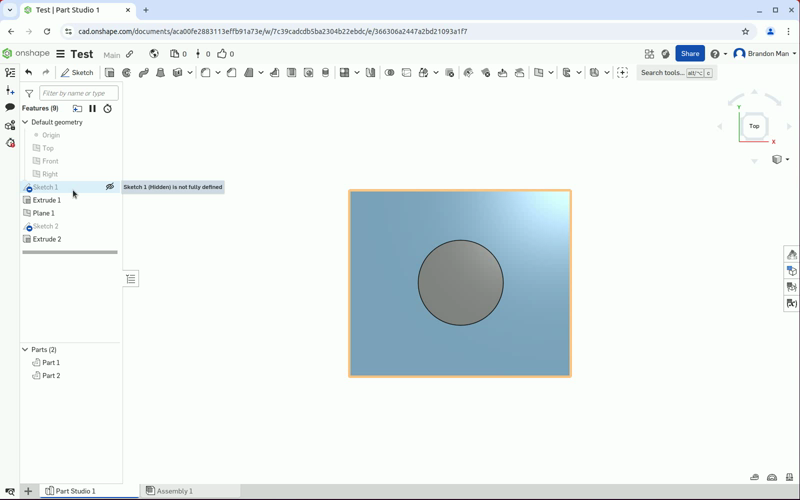
click(73, 189)
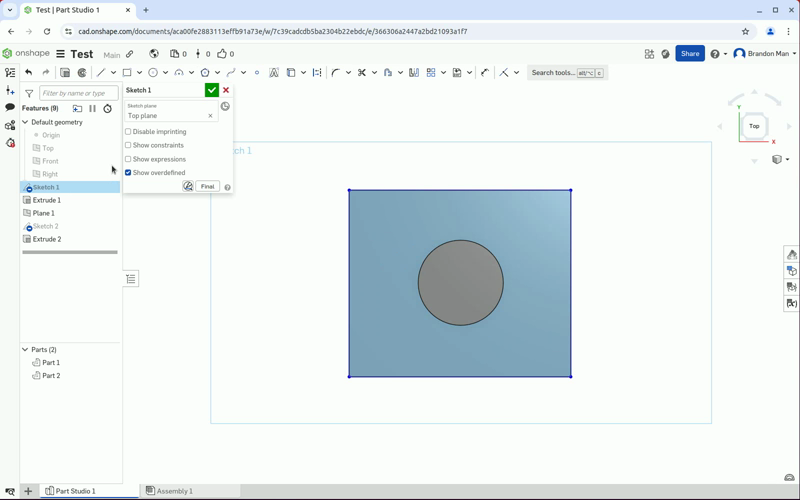
mouse_move(229, 92)
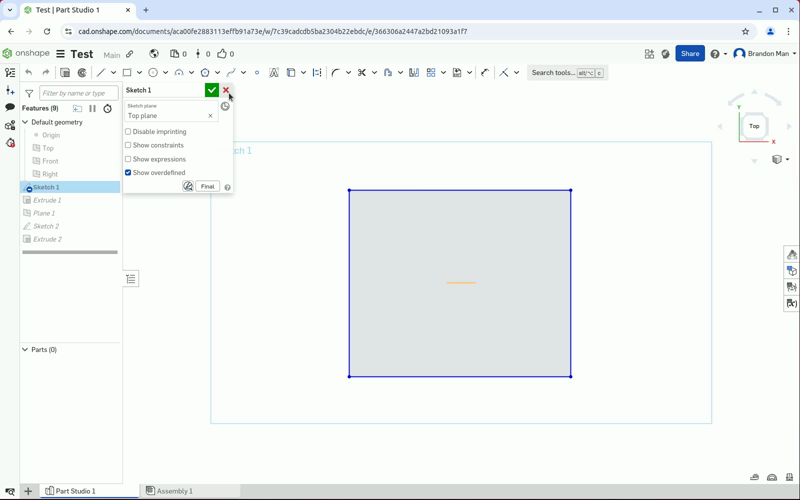
click(229, 92)
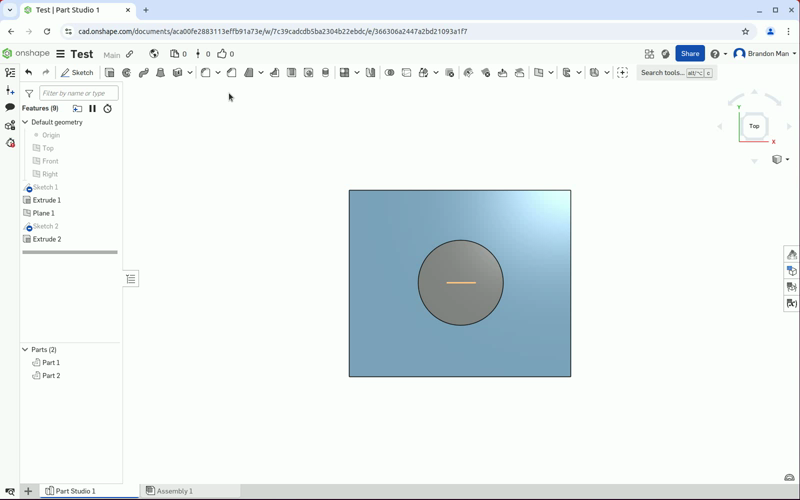
mouse_move(73, 352)
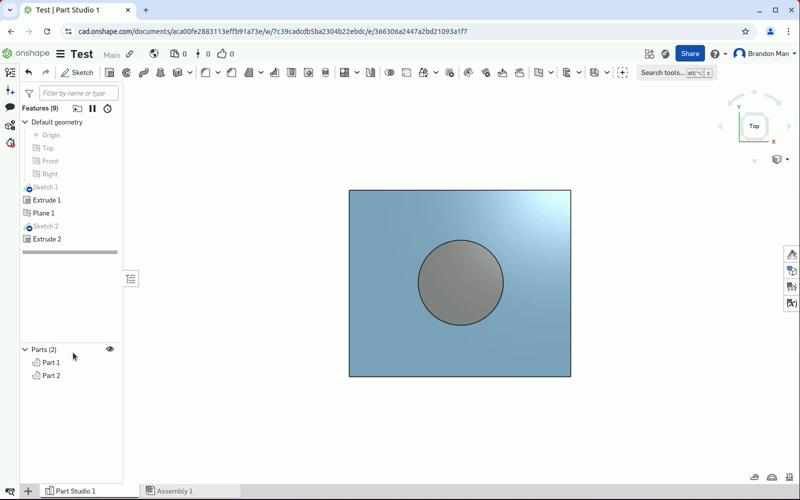
key(y)
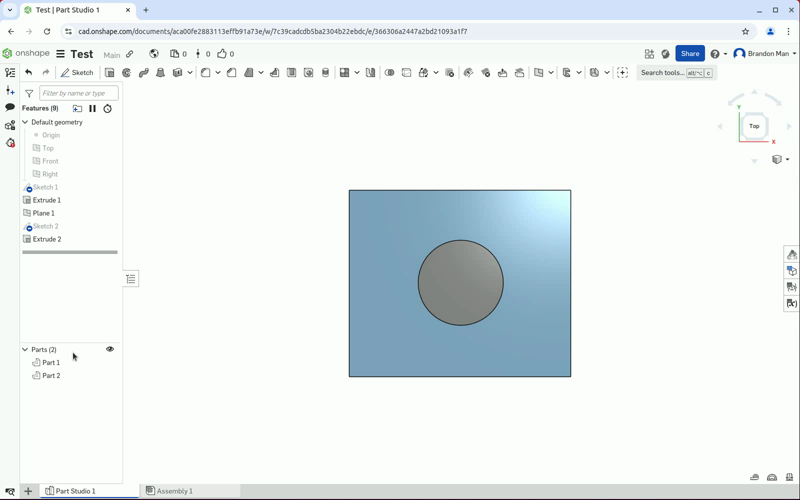
key(shift+p)
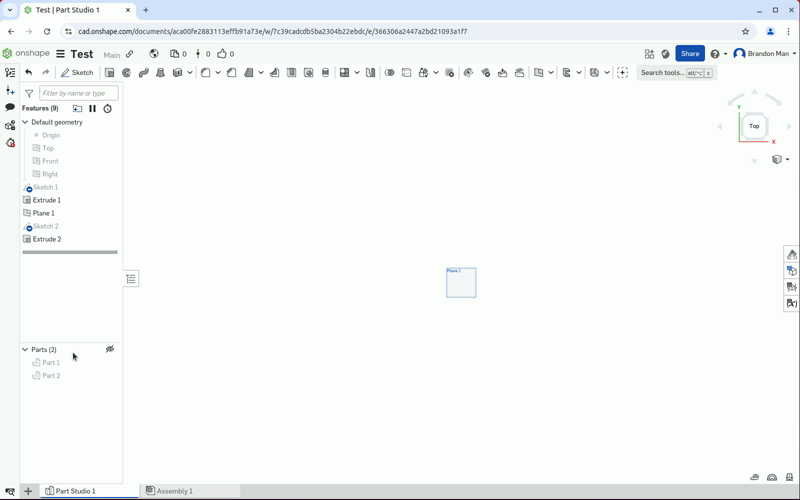
key(space)
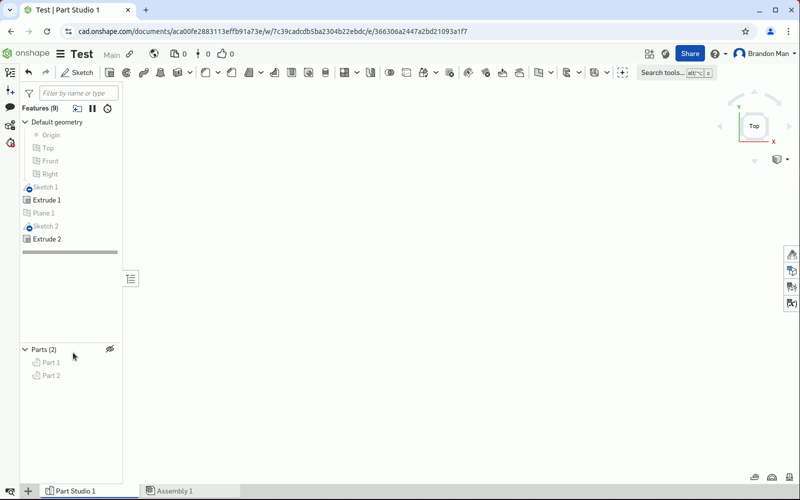
key_down(shift)
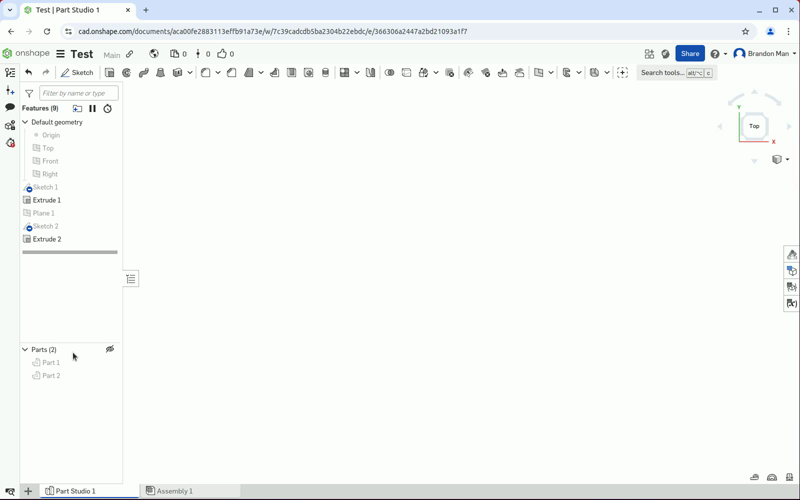
key(up)
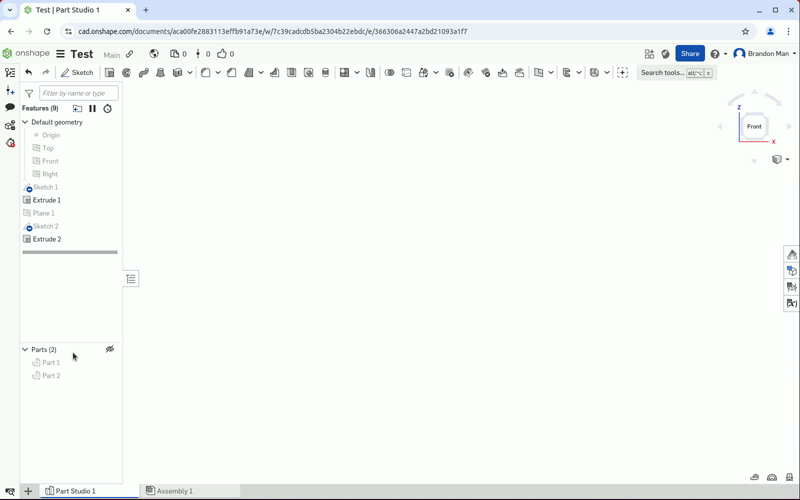
key_up(shift)
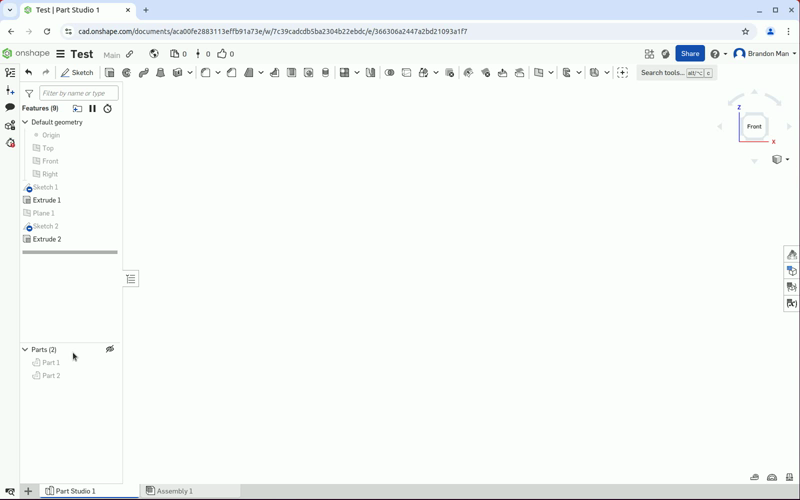
mouse_move(73, 352)
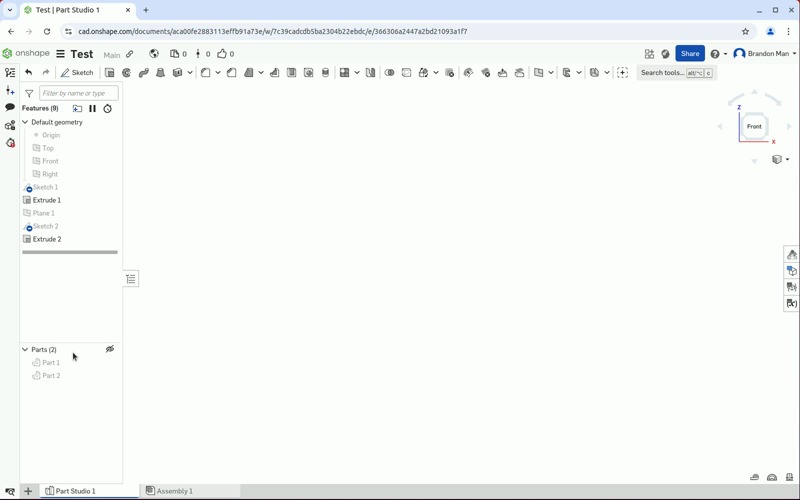
key(shift+y)
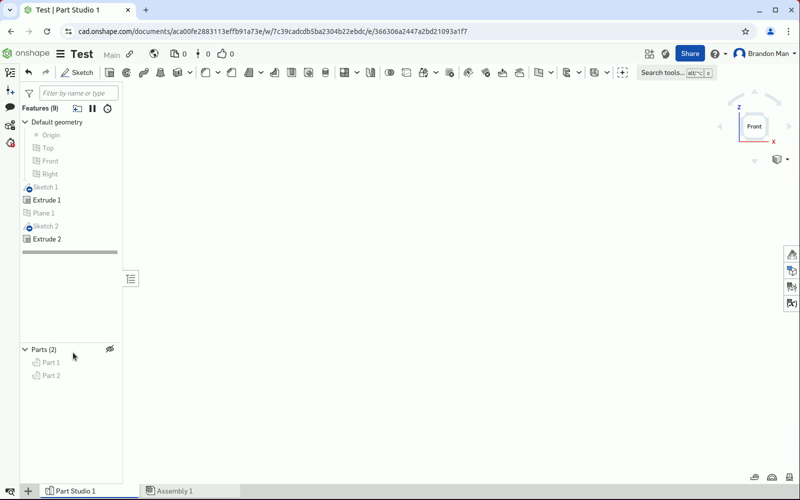
key(shift+s)
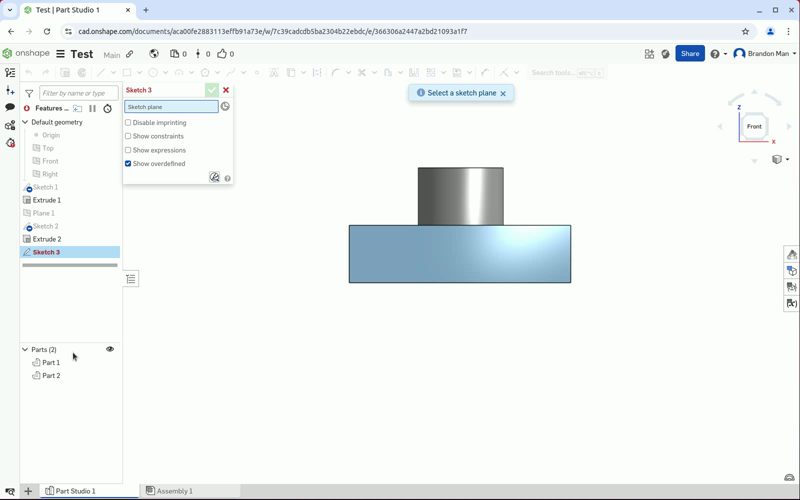
mouse_move(73, 163)
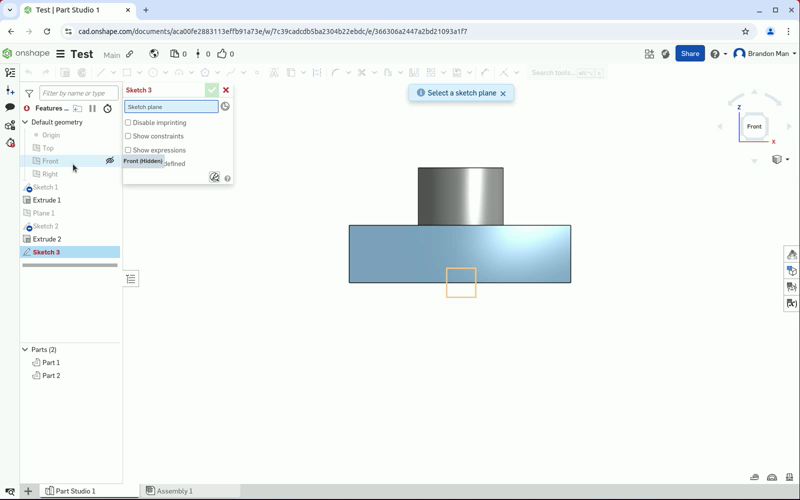
click(73, 163)
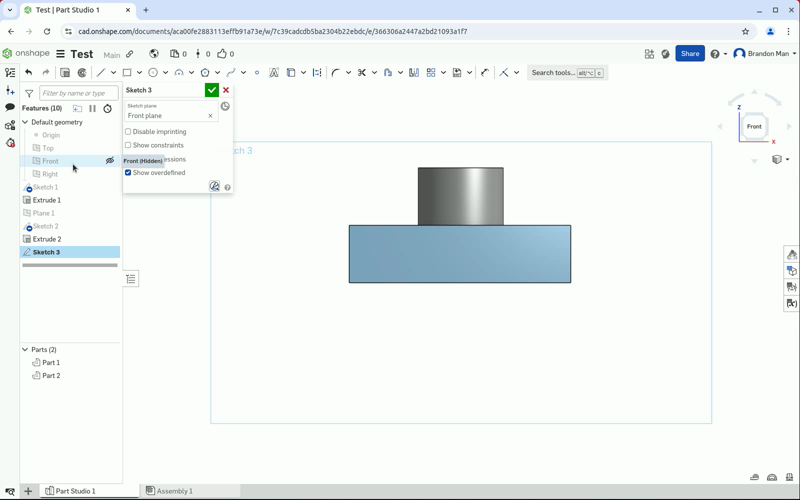
mouse_move(73, 352)
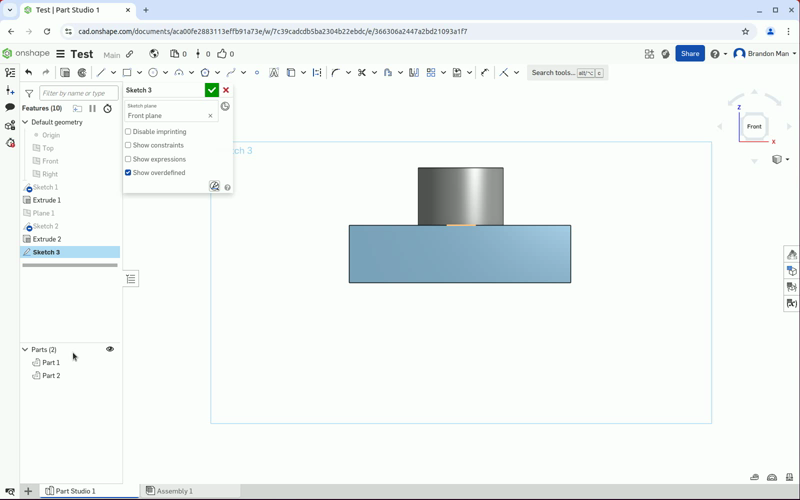
key(y)
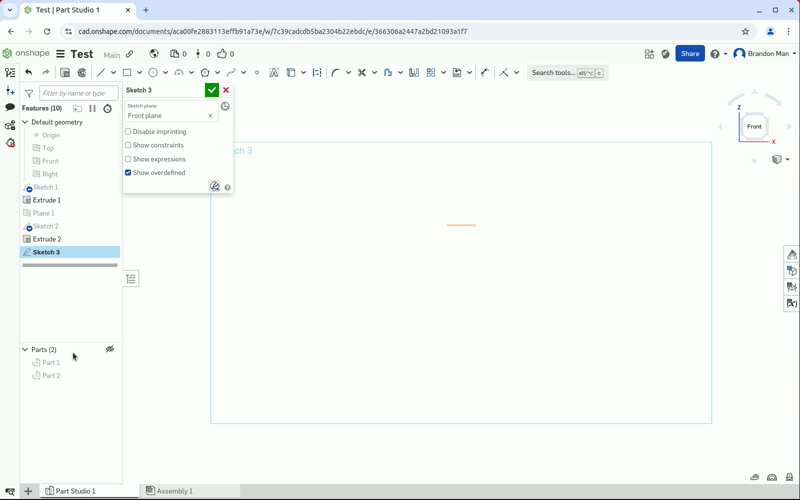
key(l)
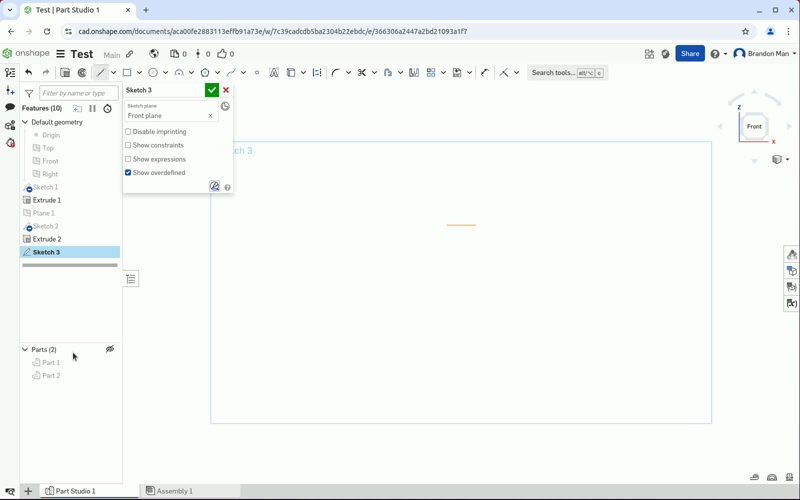
key_down(shift)
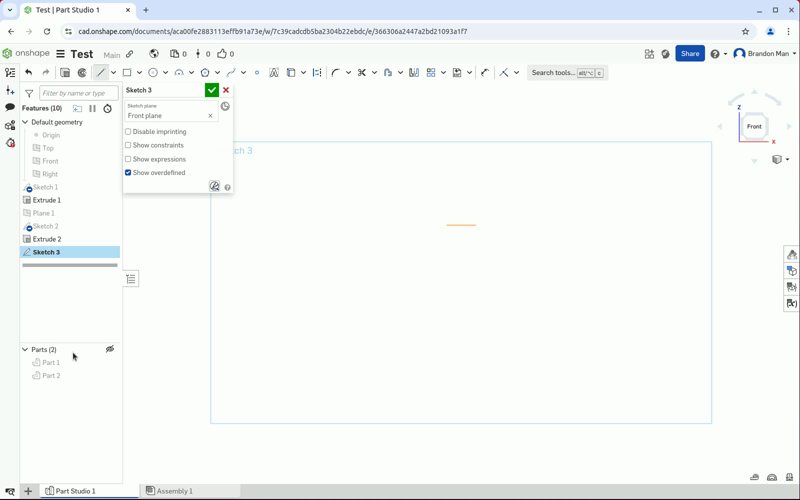
mouse_move(401, 163)
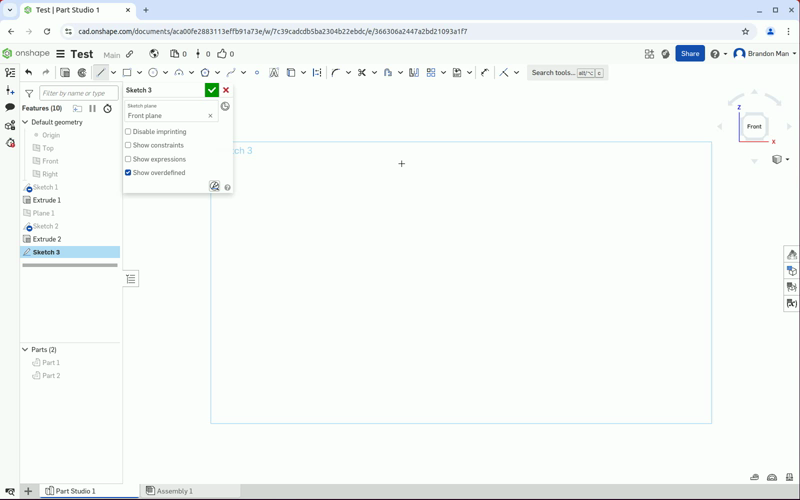
click(401, 163)
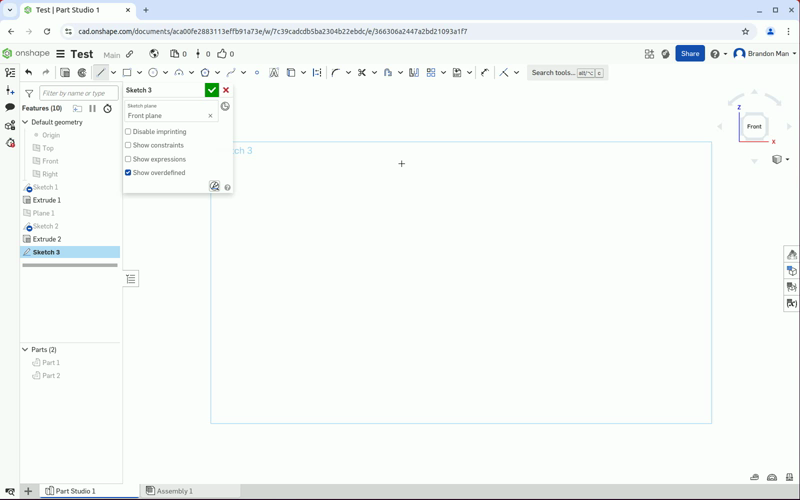
key_up(shift)
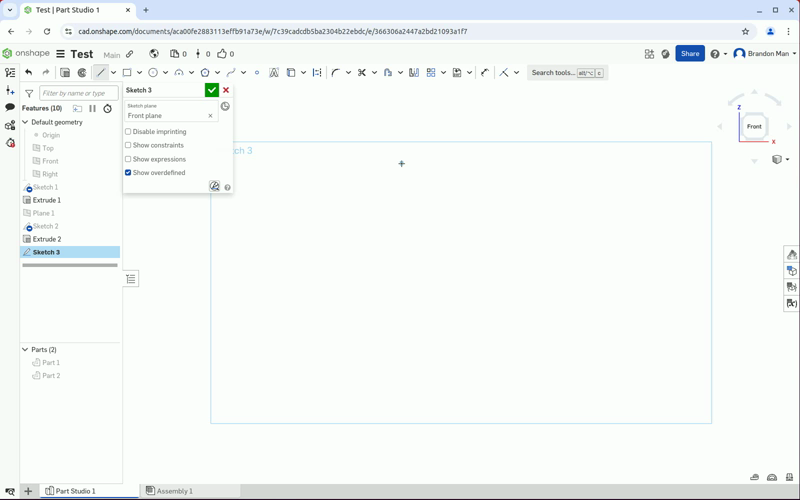
key_down(shift)
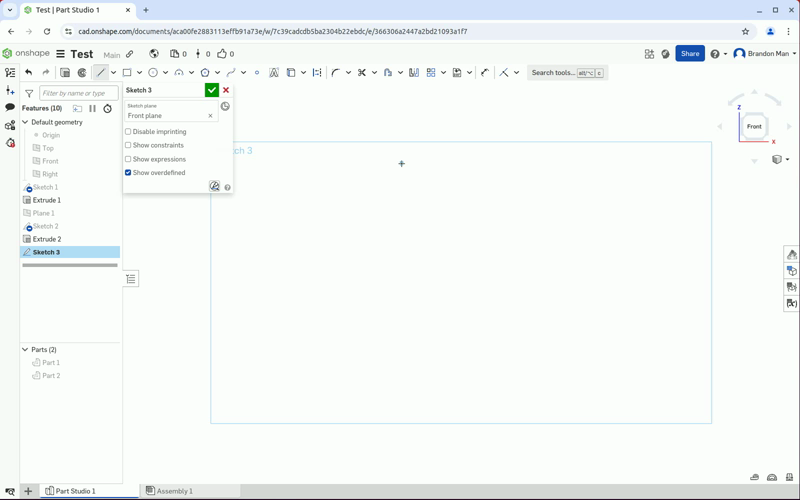
mouse_move(510, 213)
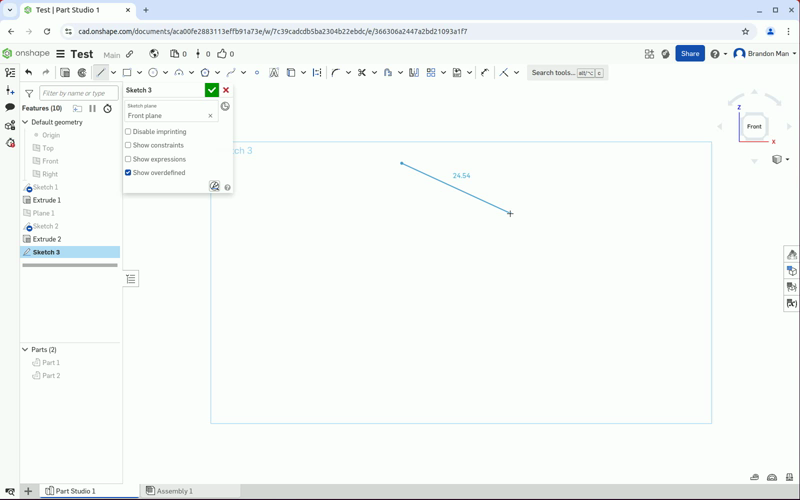
click(510, 213)
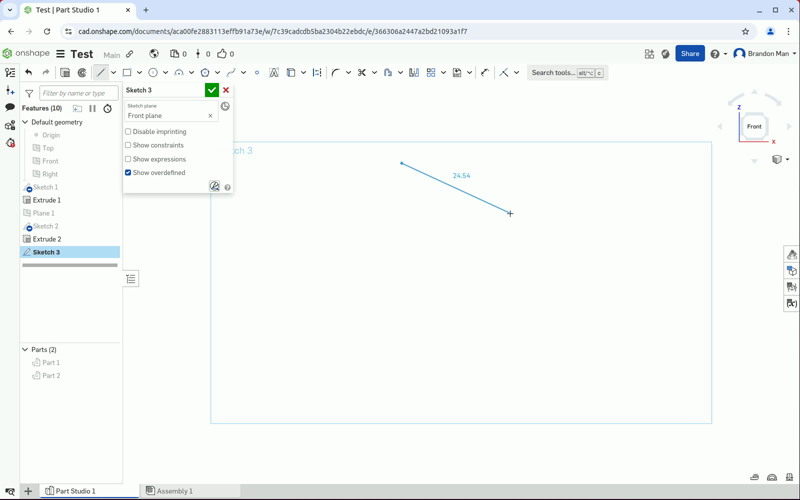
key_up(shift)
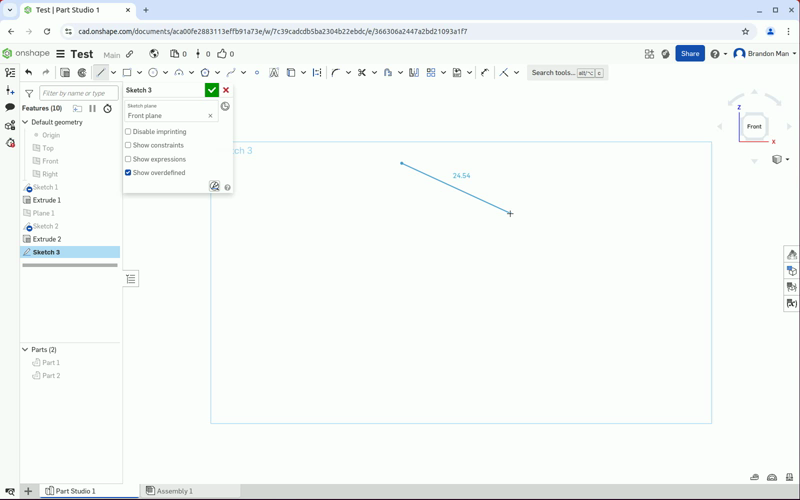
key_down(shift)
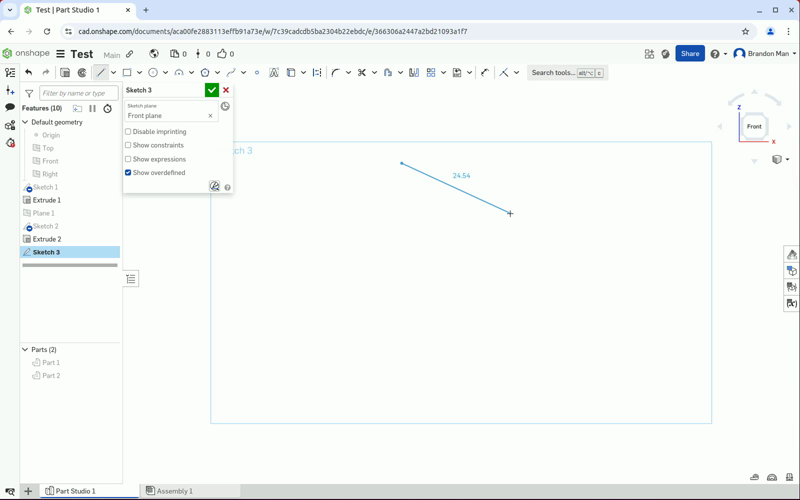
mouse_move(540, 213)
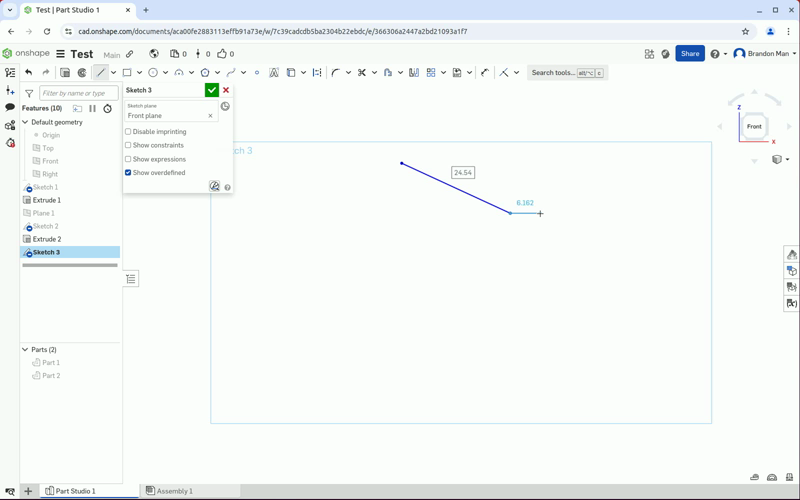
mouse_move(510, 163)
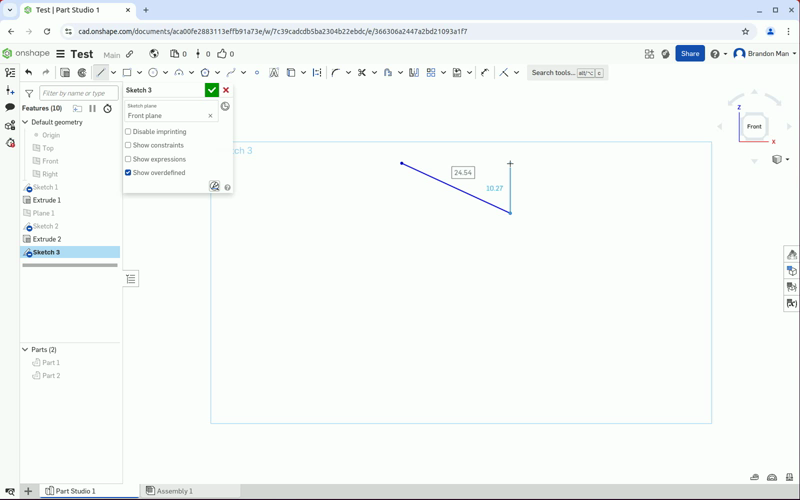
click(510, 163)
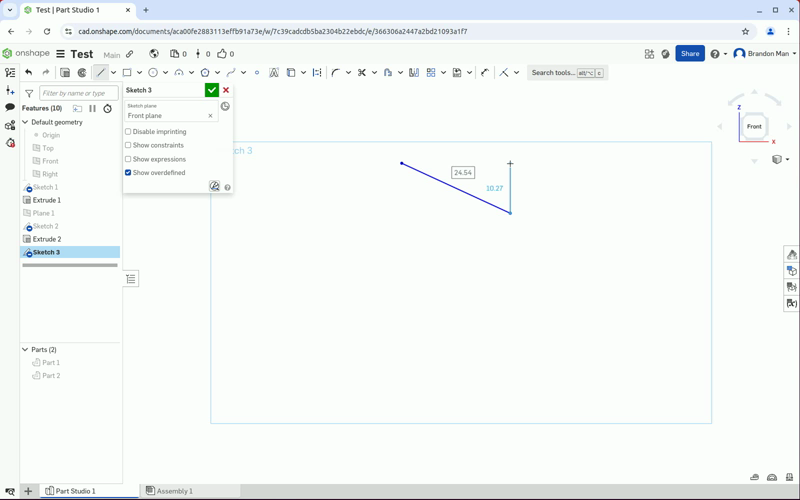
key_up(shift)
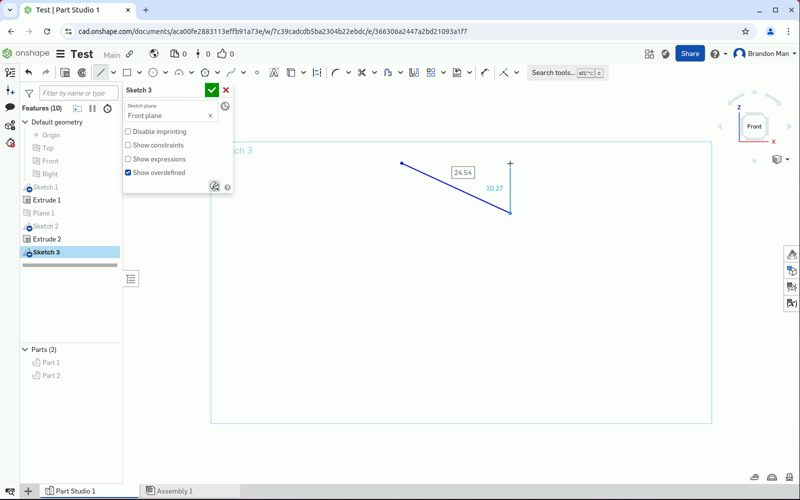
key_down(shift)
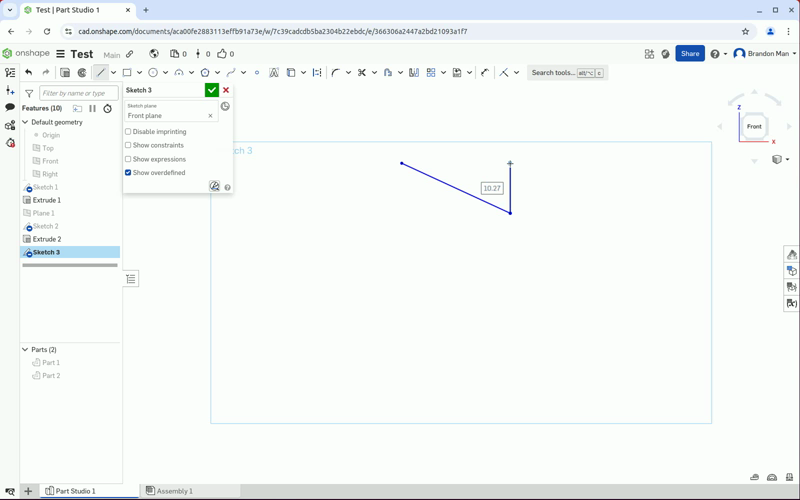
mouse_move(401, 163)
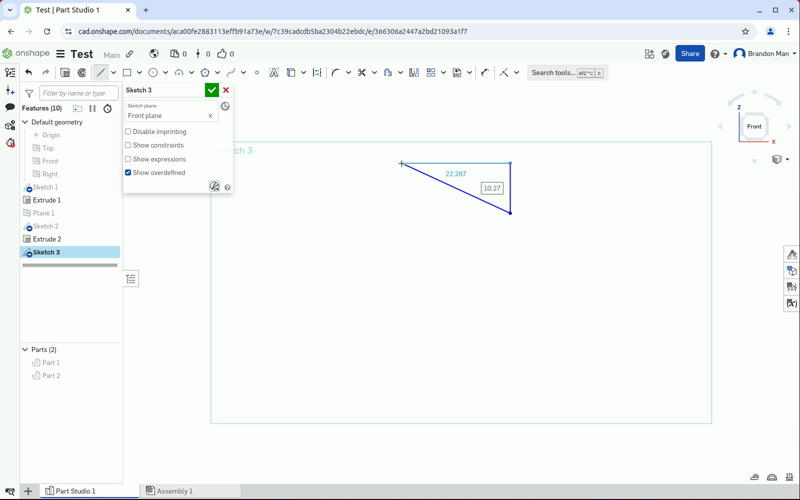
key_up(shift)
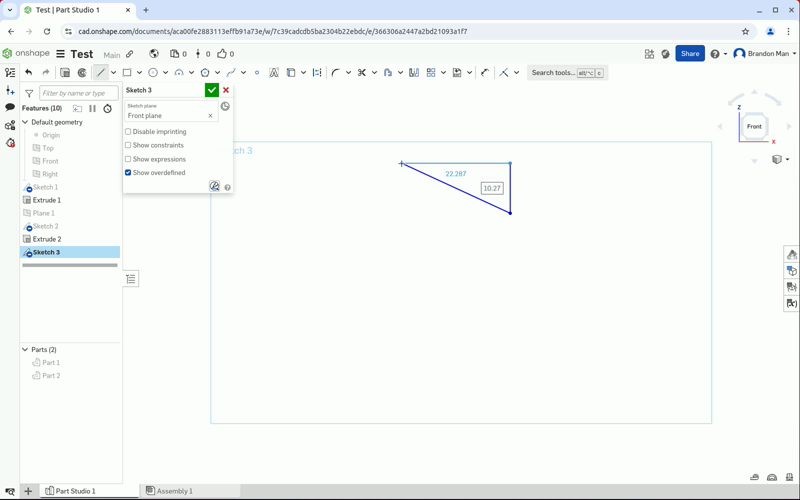
click(401, 163)
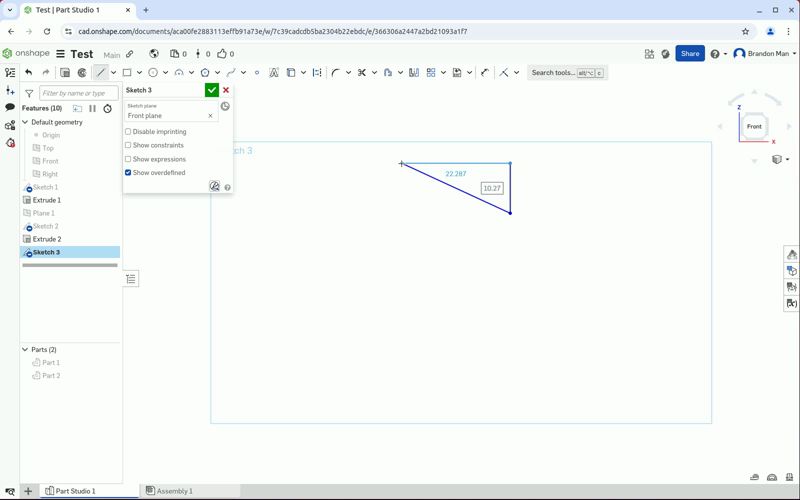
key(esc)
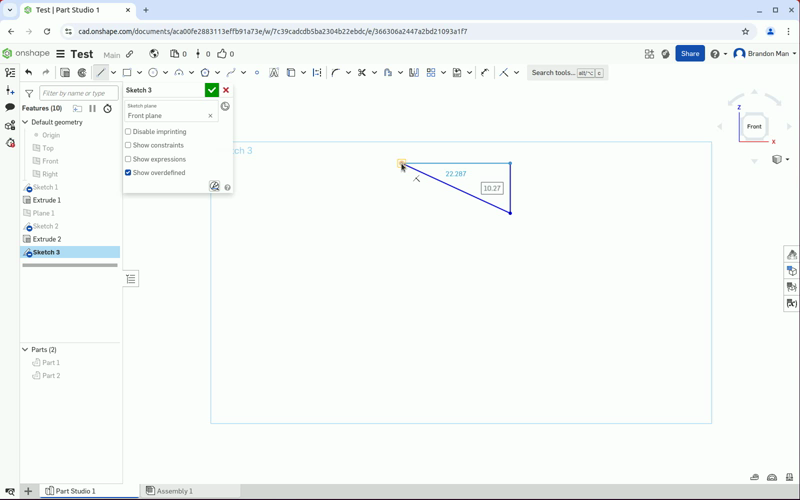
mouse_move(477, 165)
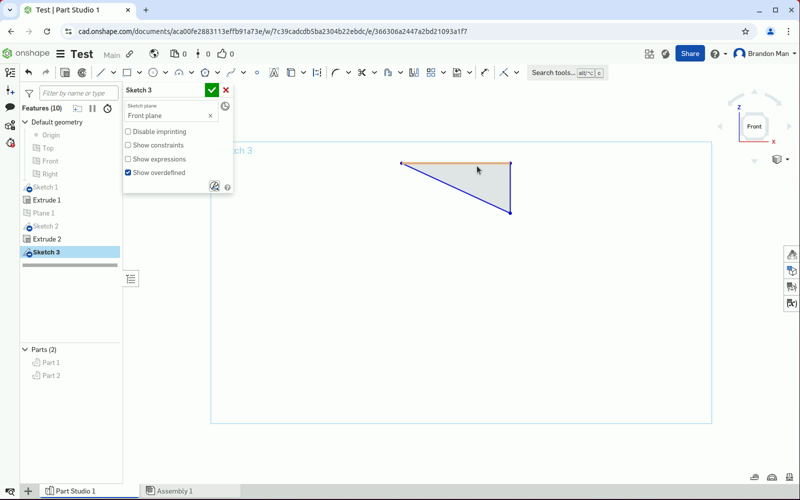
click(477, 165)
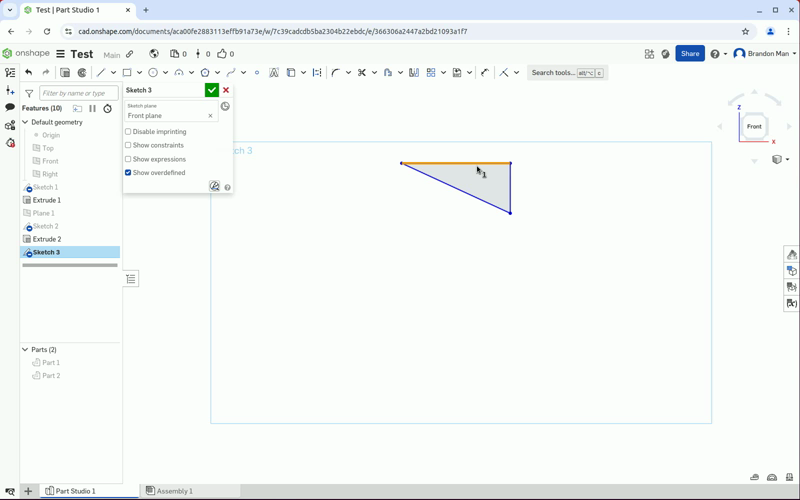
mouse_move(73, 352)
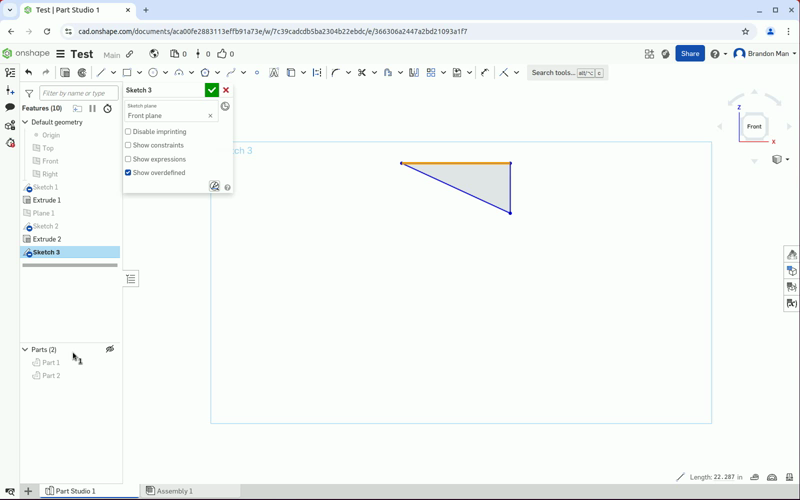
key(shift+y)
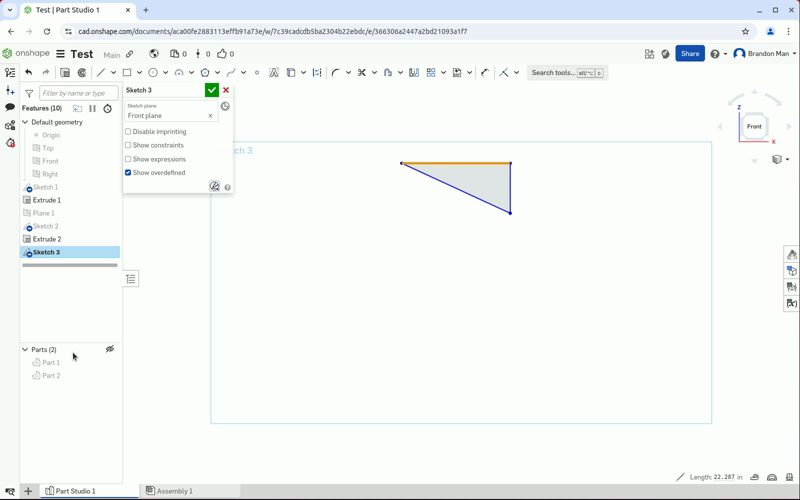
key(shift+e)
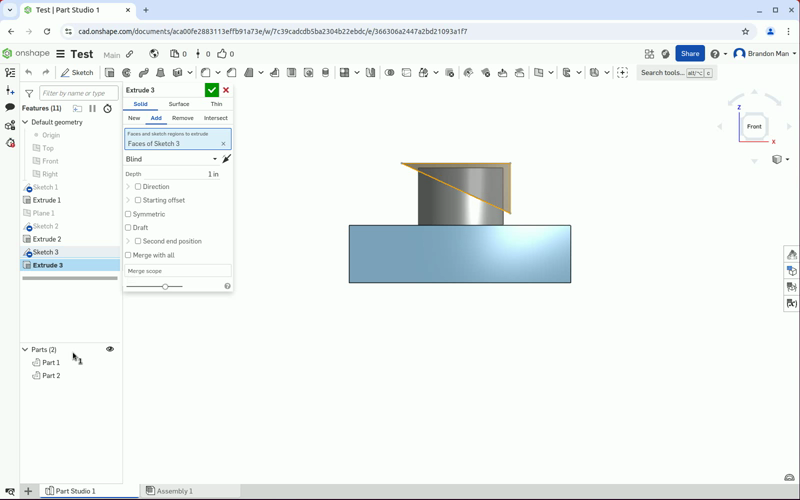
mouse_move(143, 106)
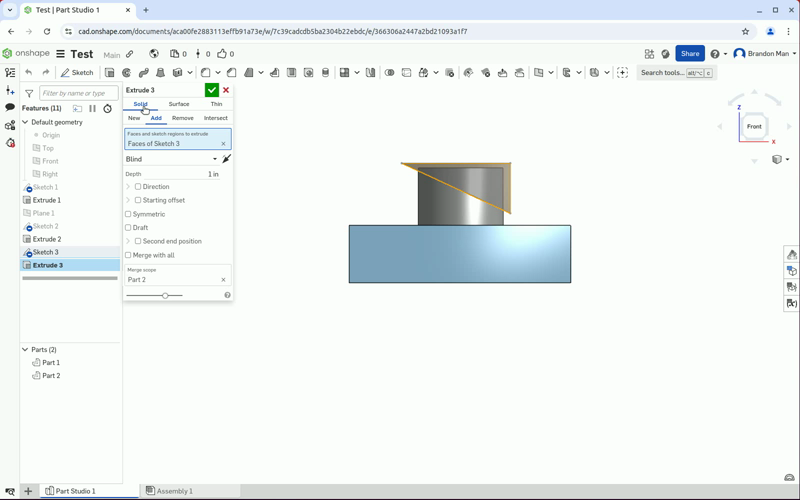
click(143, 106)
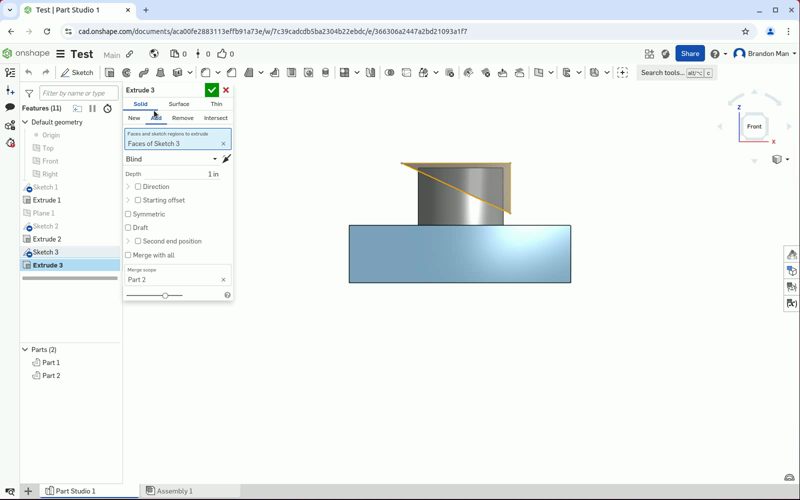
mouse_move(186, 120)
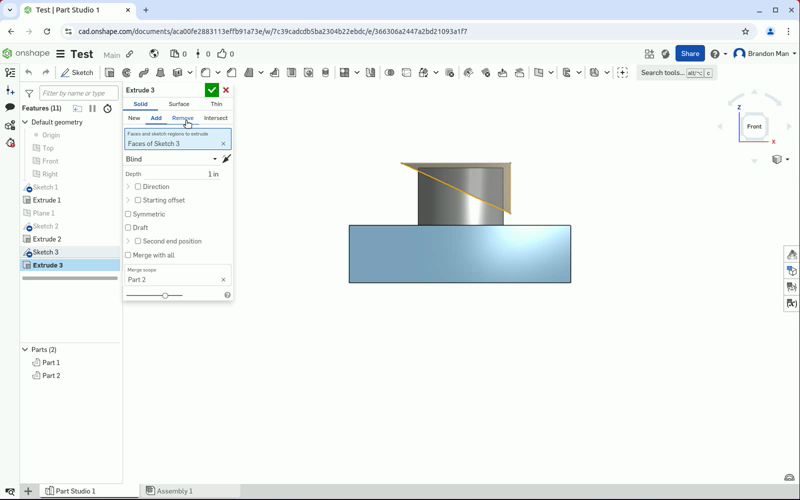
click(186, 120)
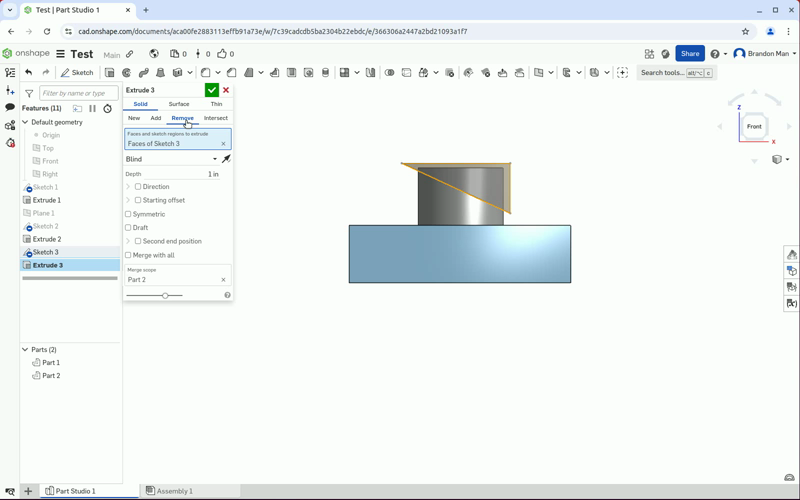
key(tab, 4)
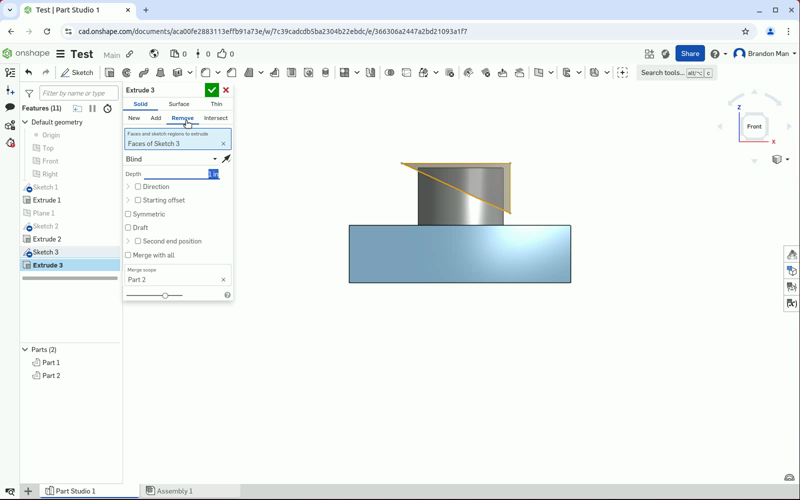
text(-40.92)
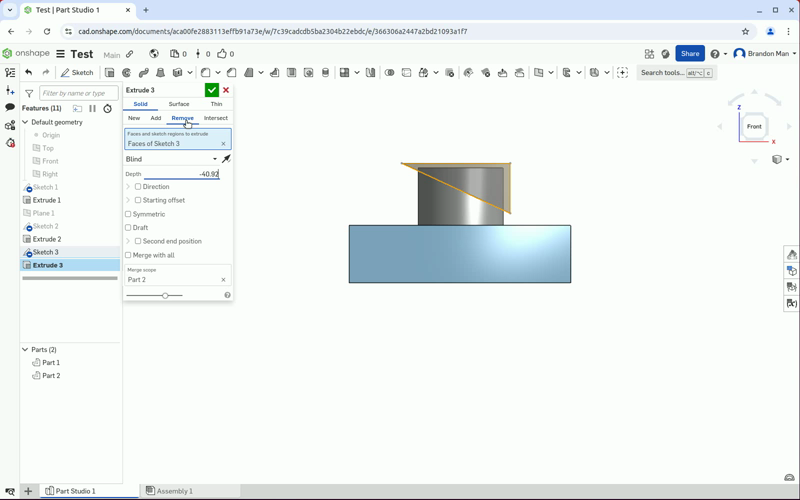
key(tab, 3)
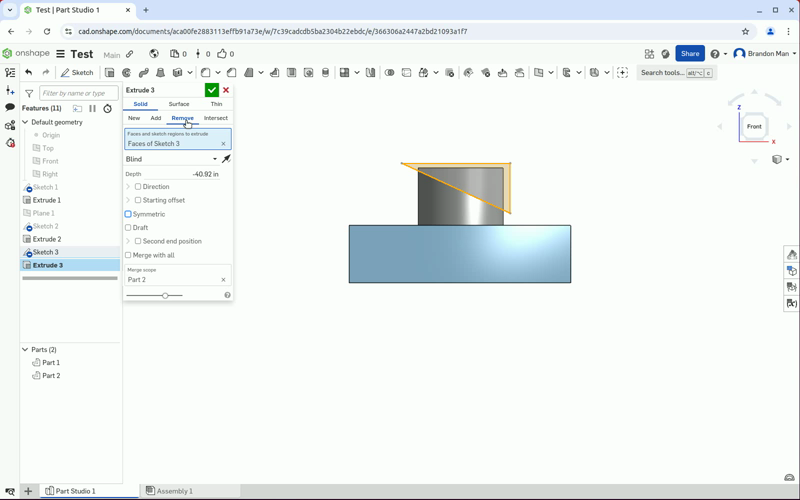
key(space)
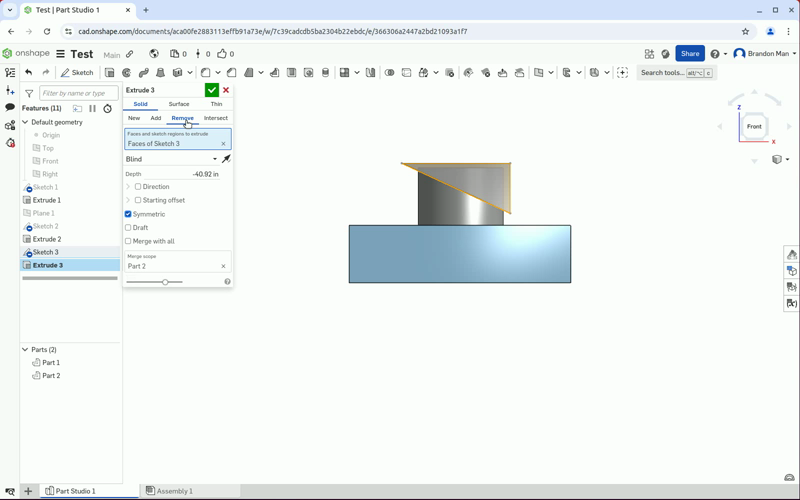
key(tab, 2)
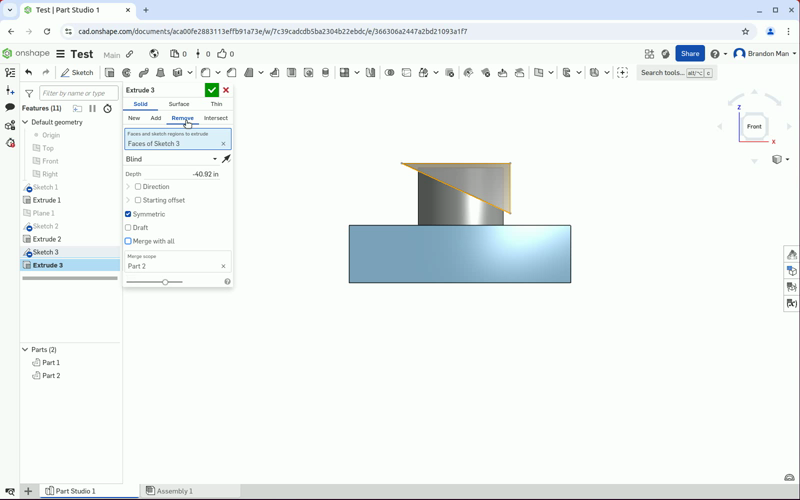
key(space)
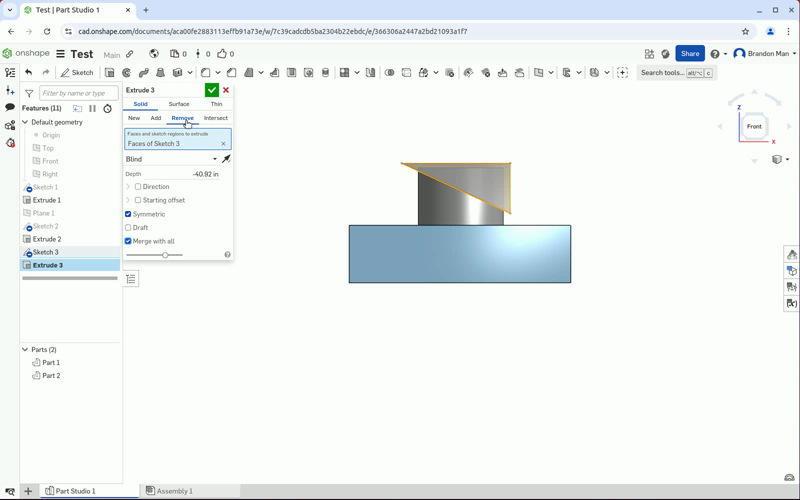
key(enter)
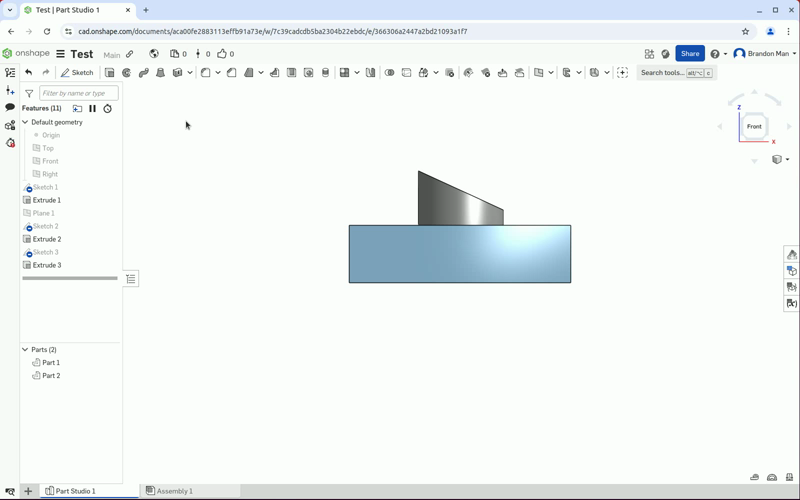
key(shift+h)
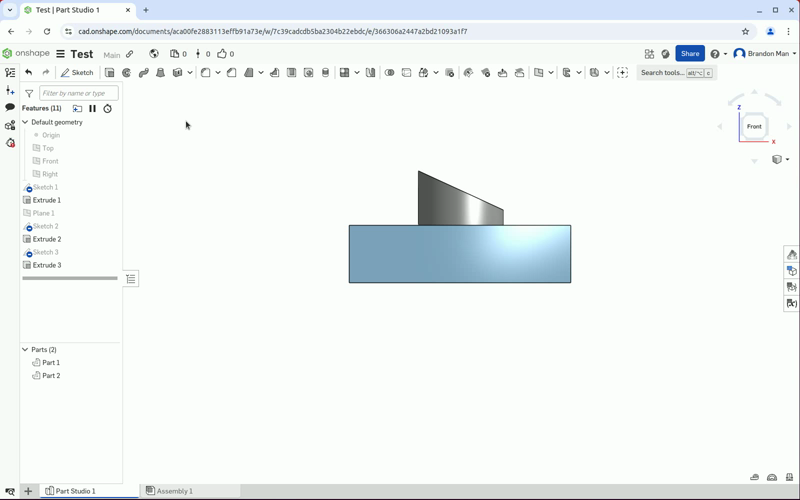
key(shift+h)
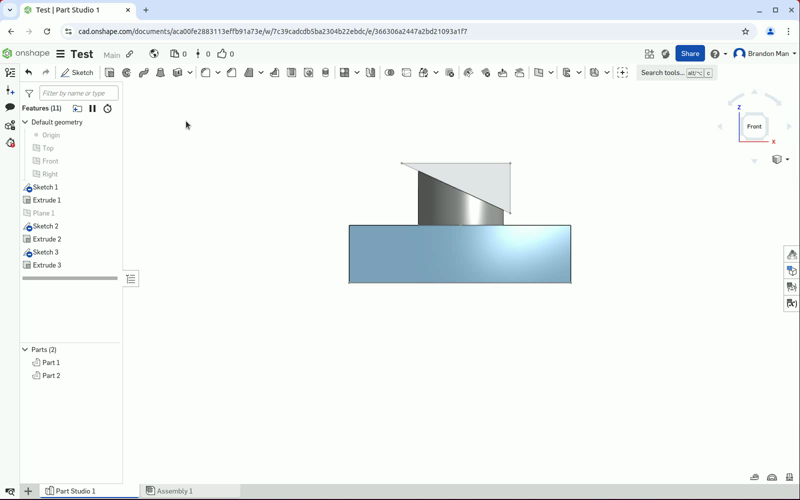
key(shift+7)
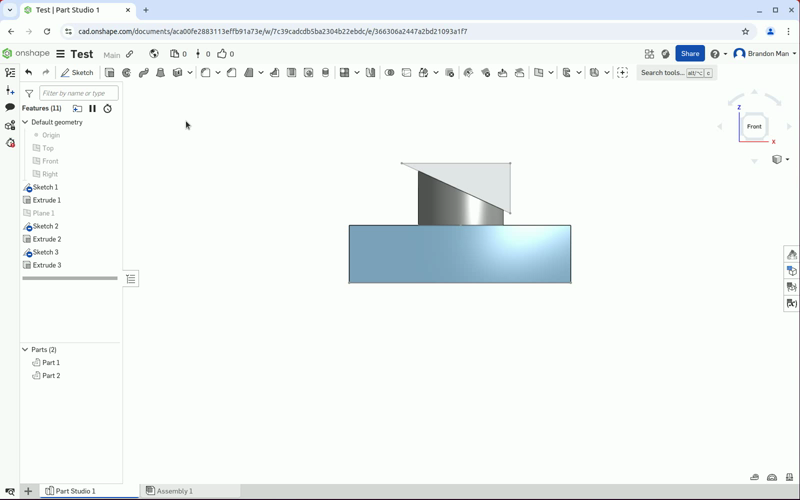
key(left, 2)
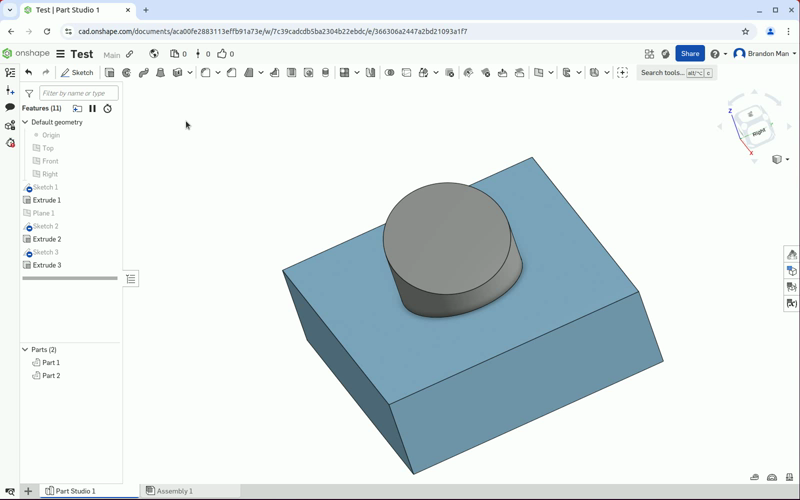
key(down, 2)
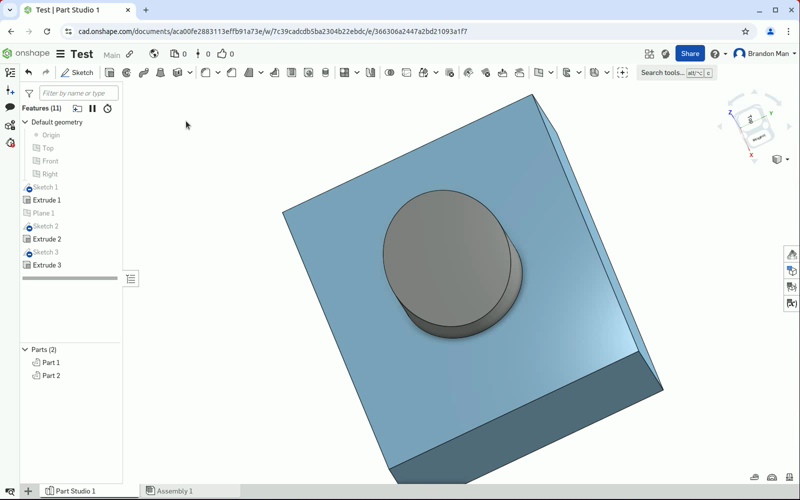
key(up, 2)
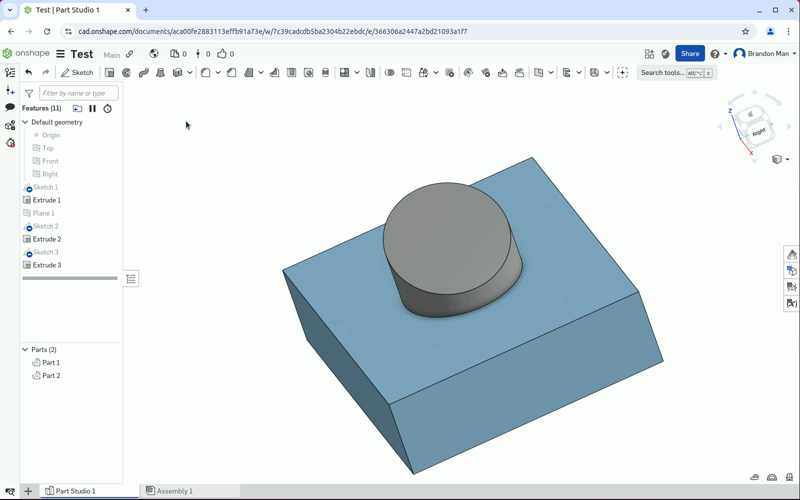
key(right, 2)
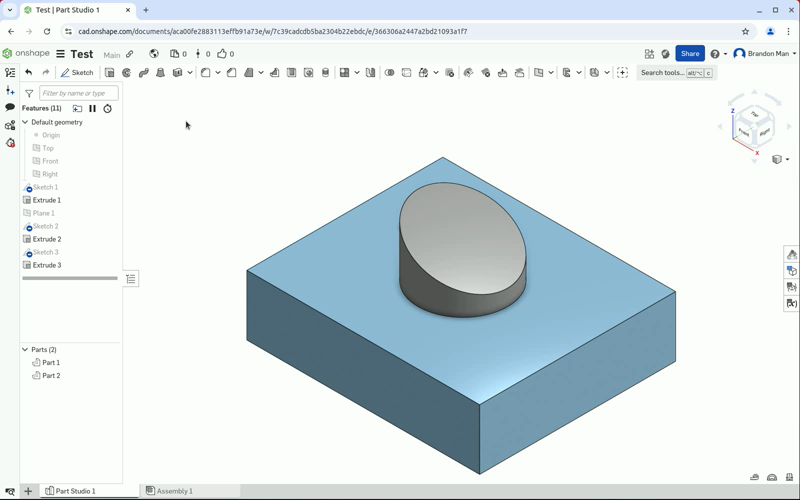
mouse_move(73, 189)
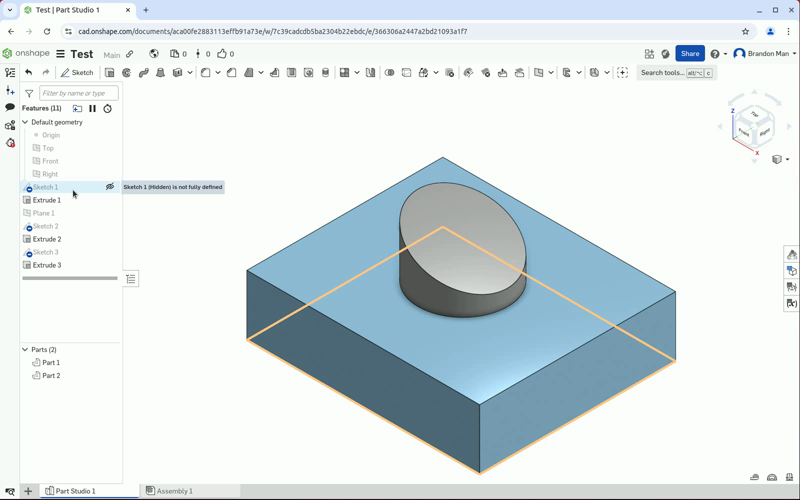
click(73, 189)